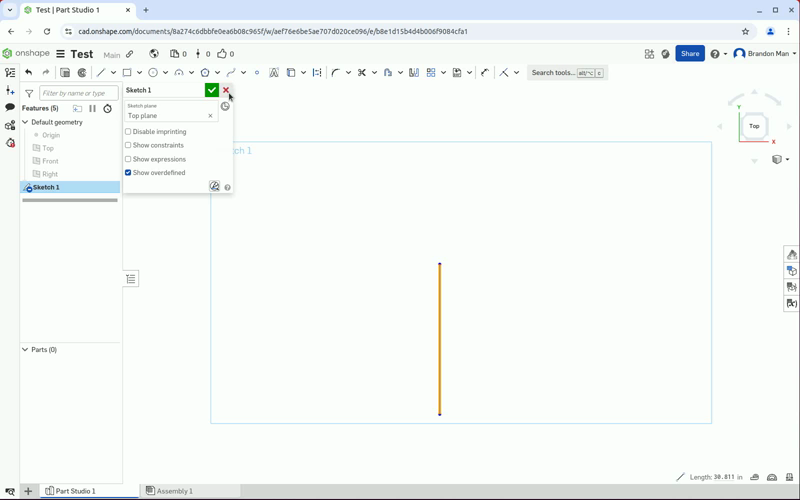
key(shift+h)
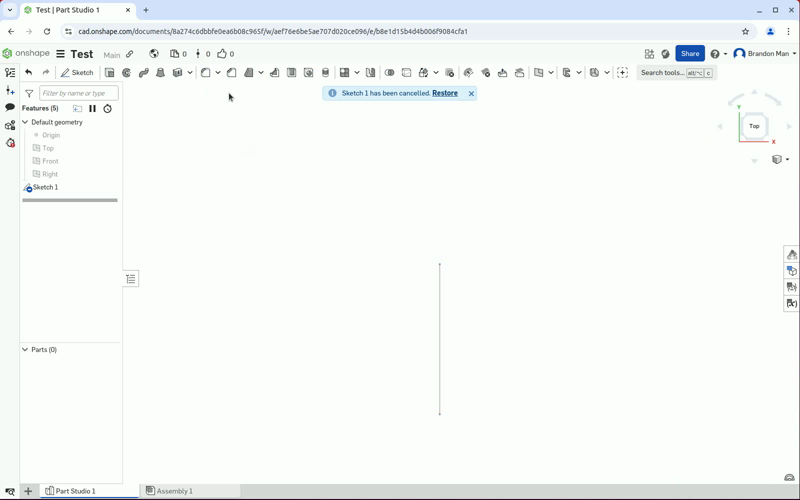
key(shift+s)
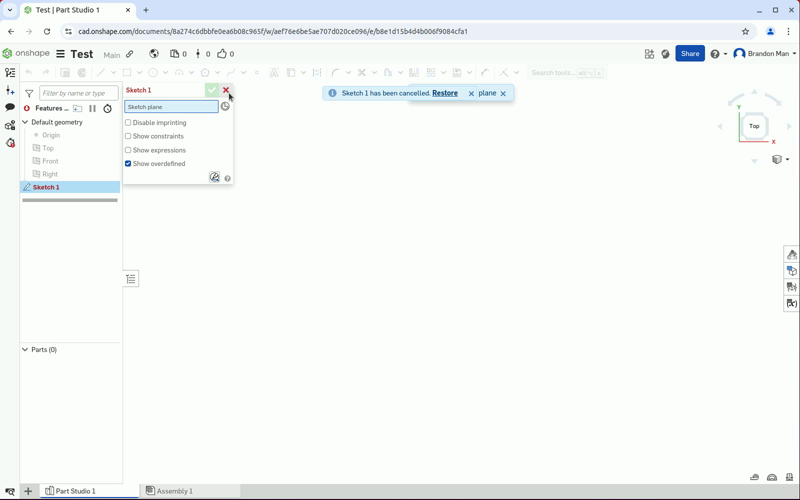
mouse_move(73, 150)
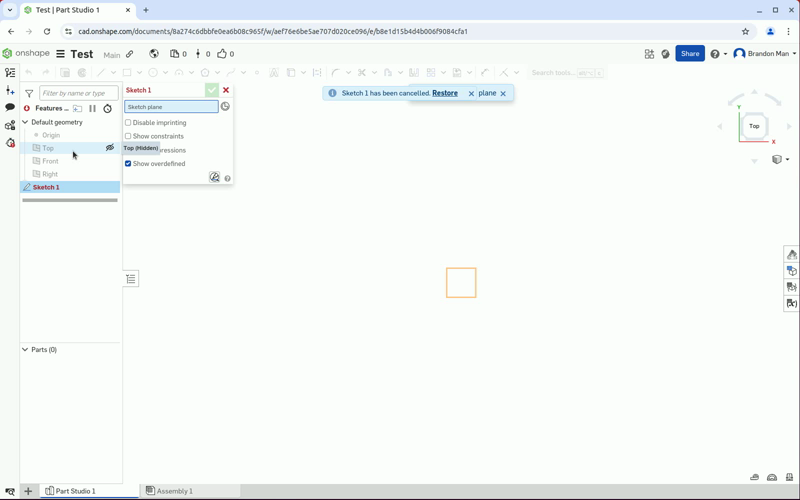
click(73, 150)
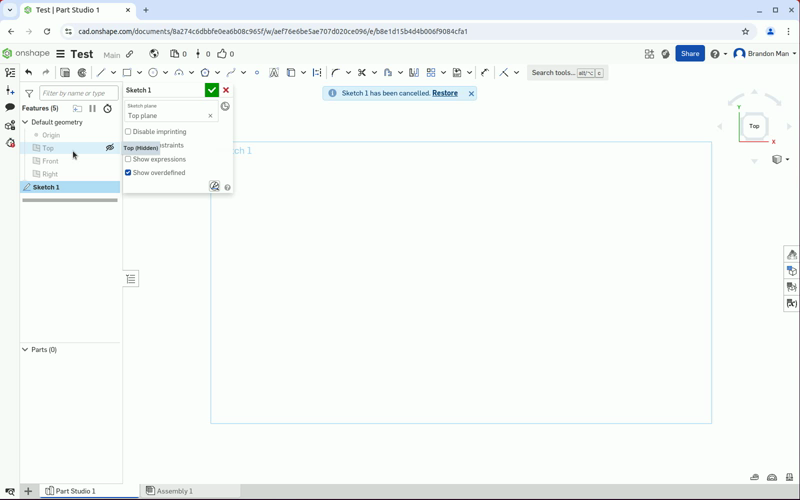
mouse_move(73, 352)
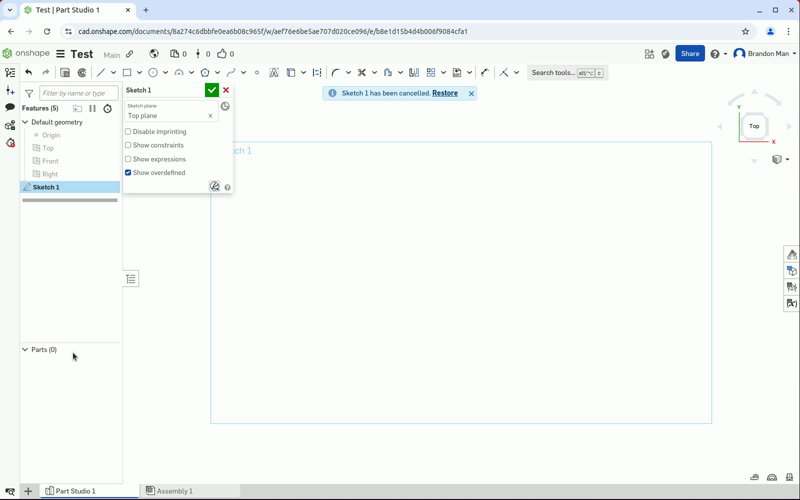
key(y)
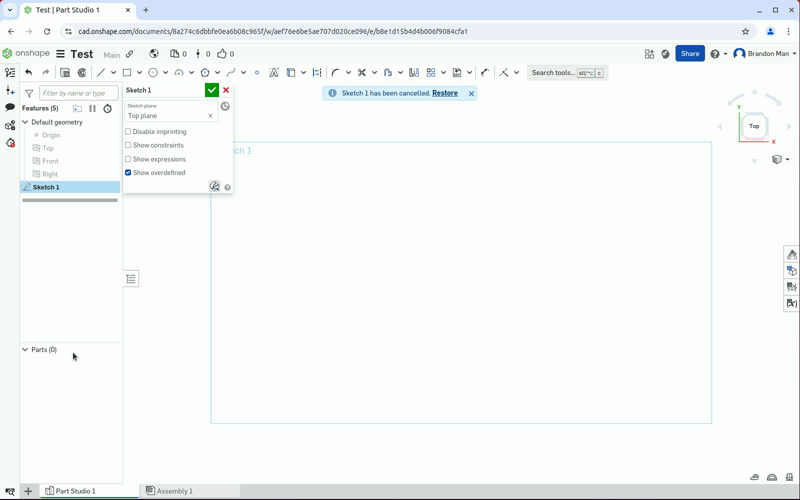
key(l)
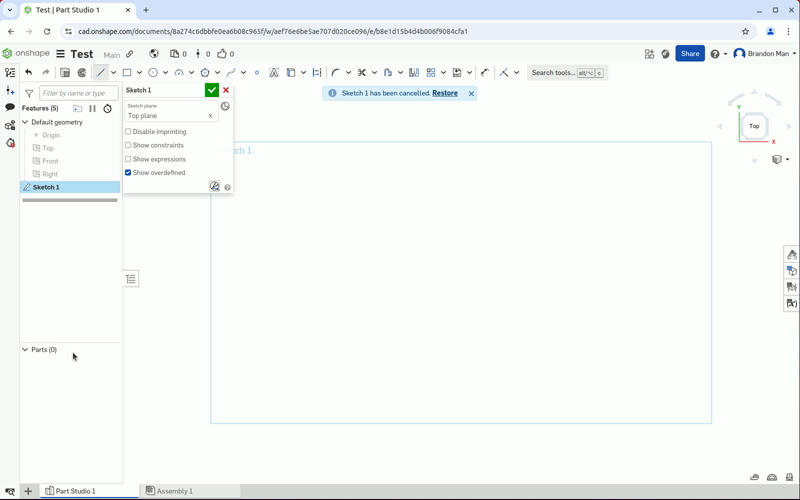
key_down(shift)
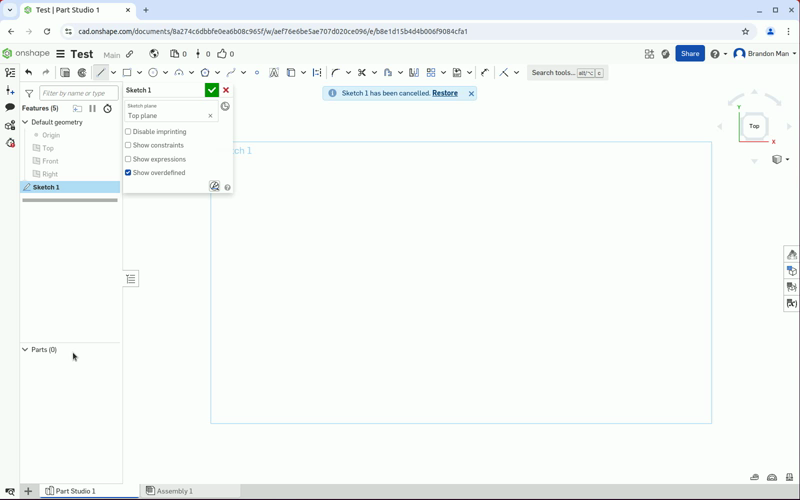
mouse_move(348, 355)
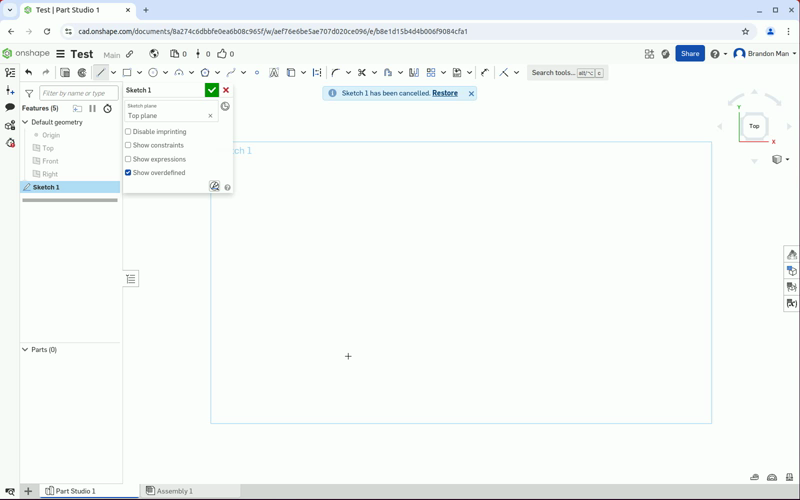
click(348, 355)
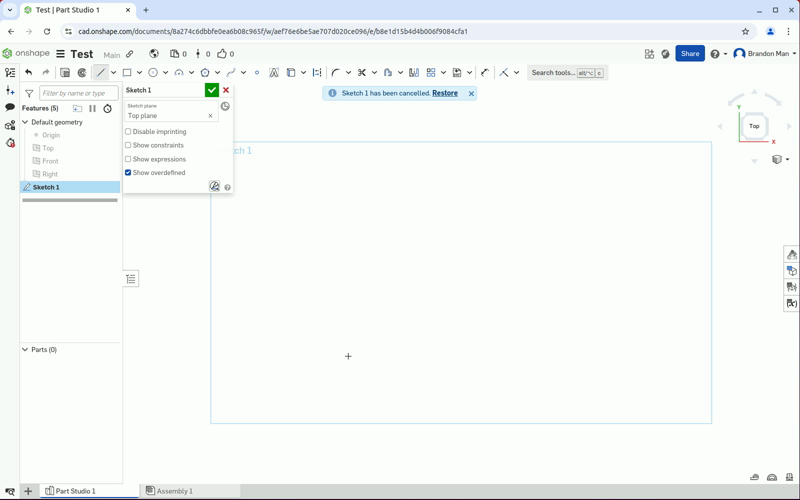
key_up(shift)
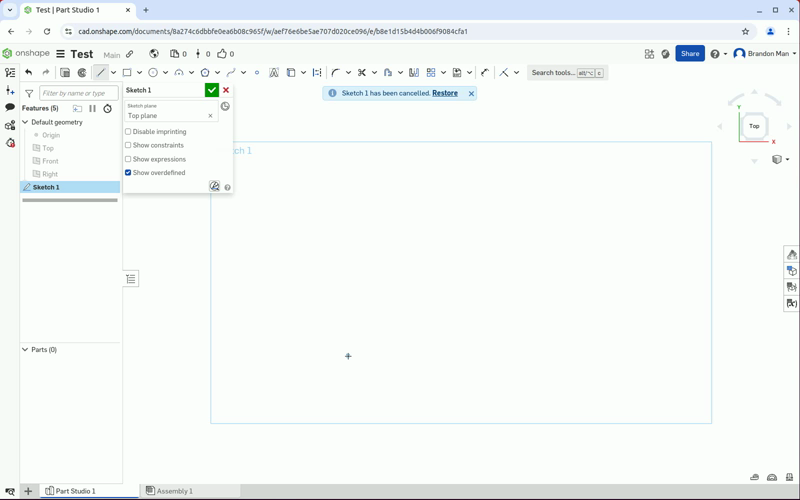
key_down(shift)
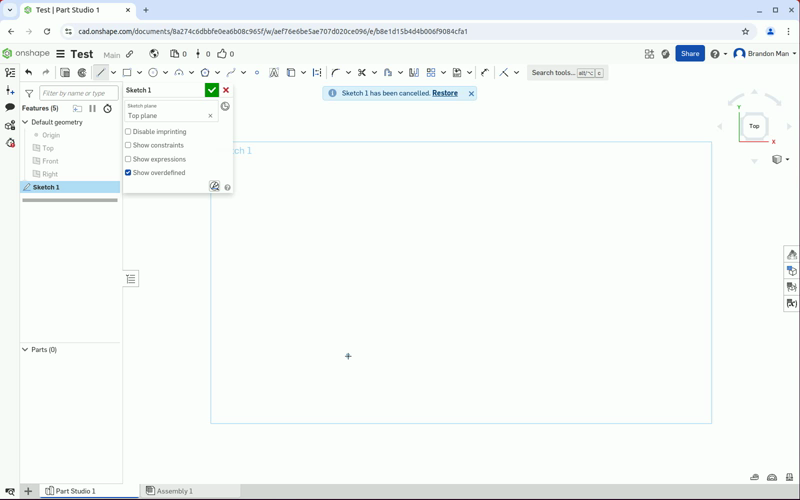
mouse_move(378, 355)
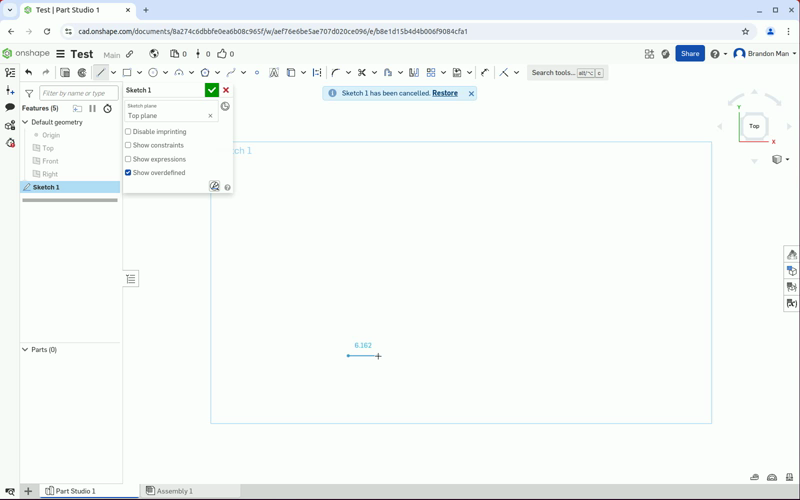
mouse_move(369, 355)
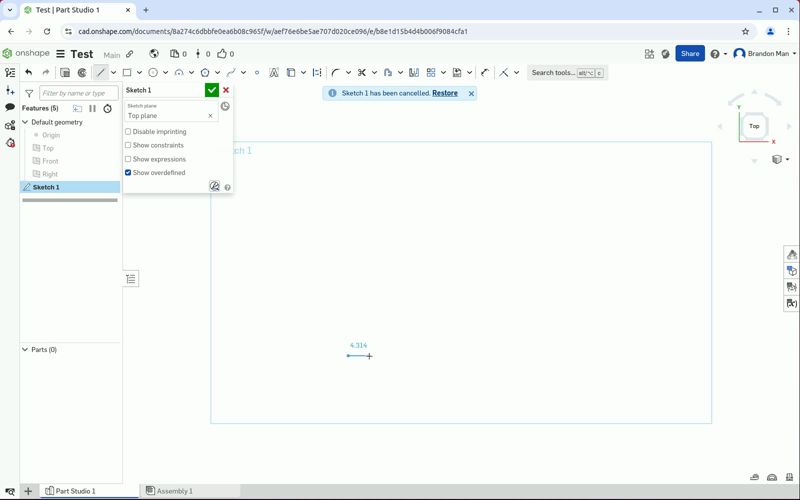
click(369, 355)
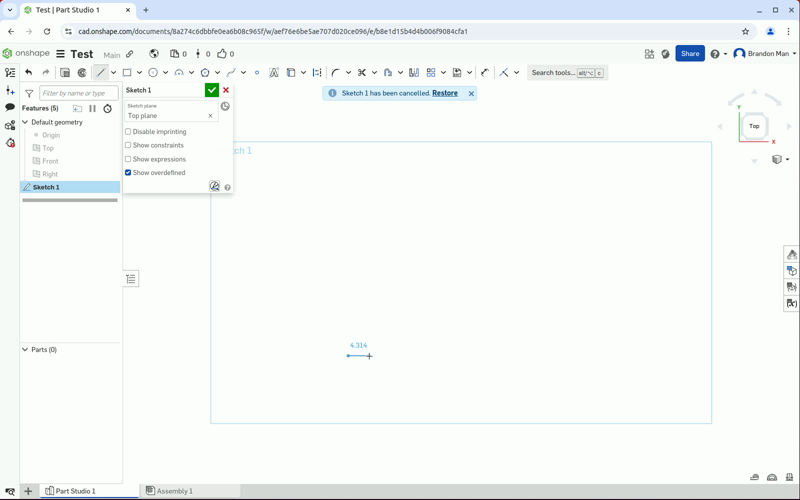
key_up(shift)
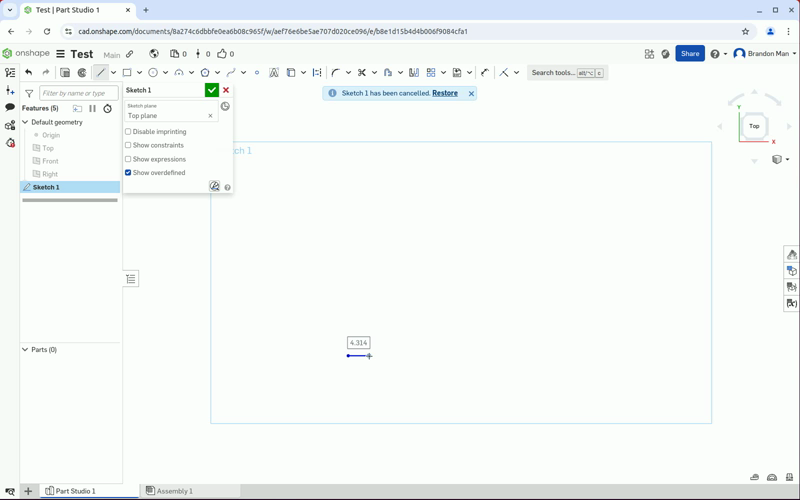
key_down(shift)
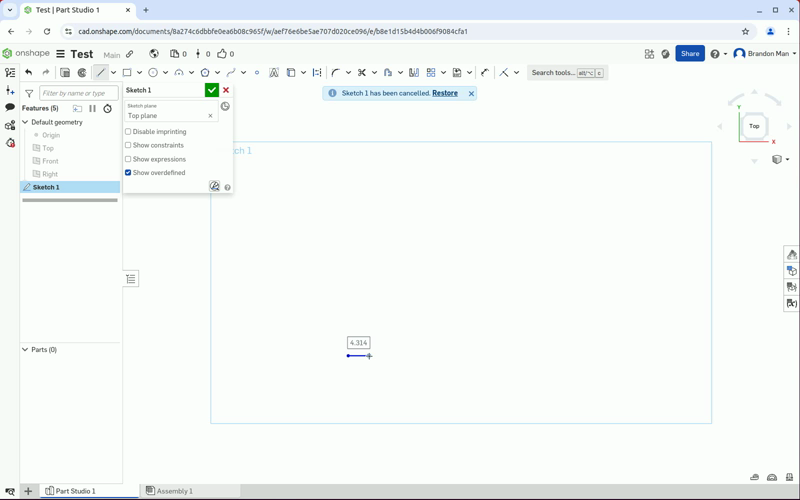
mouse_move(399, 355)
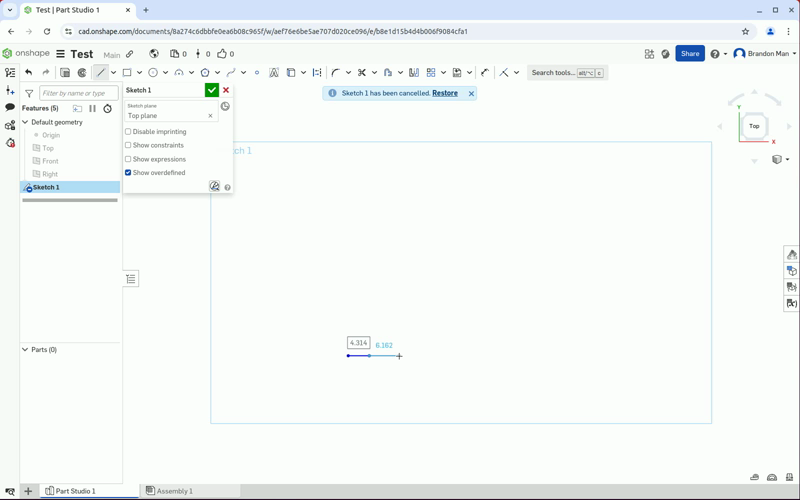
mouse_move(369, 345)
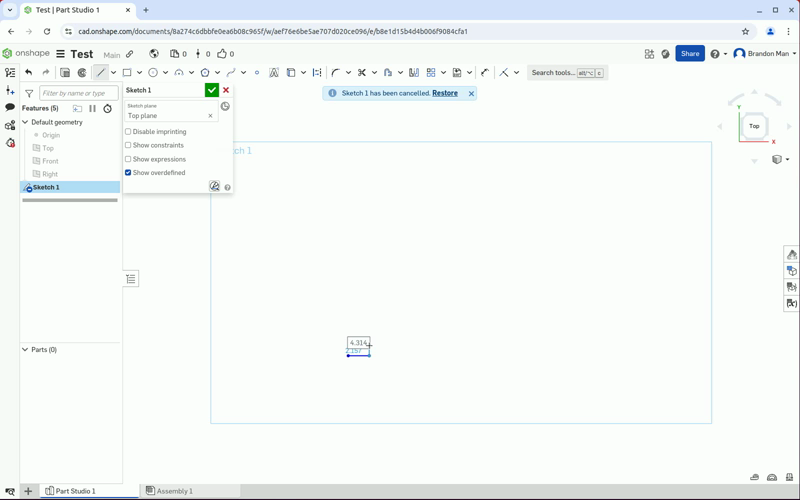
click(369, 345)
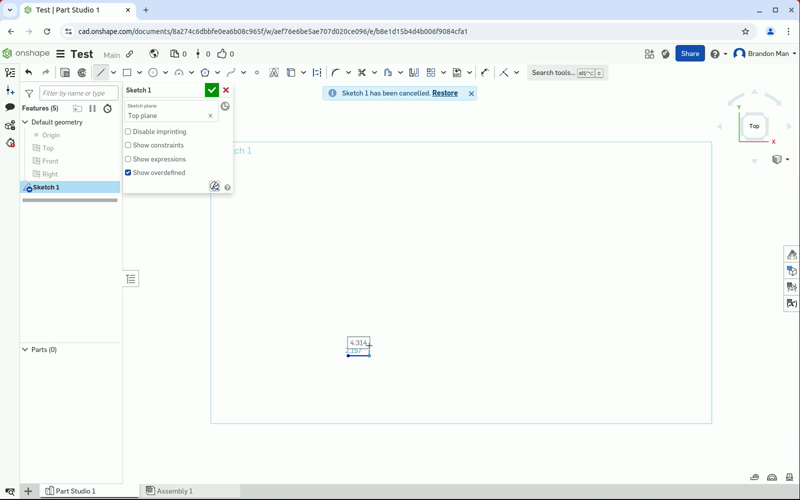
key_up(shift)
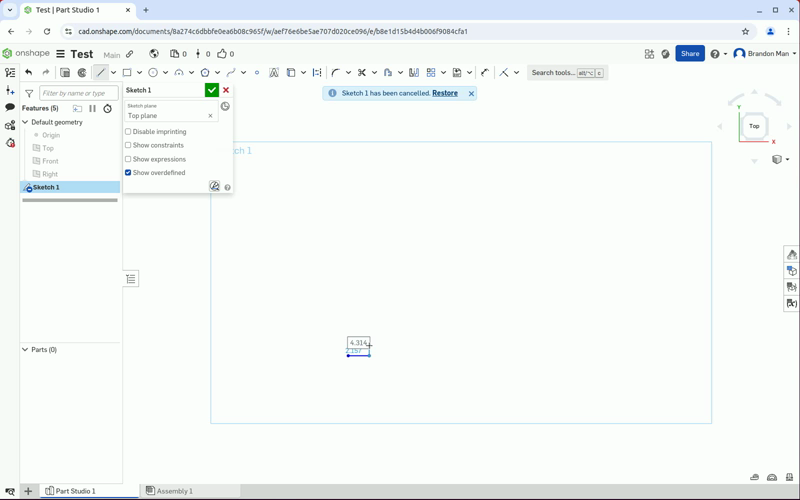
key_down(shift)
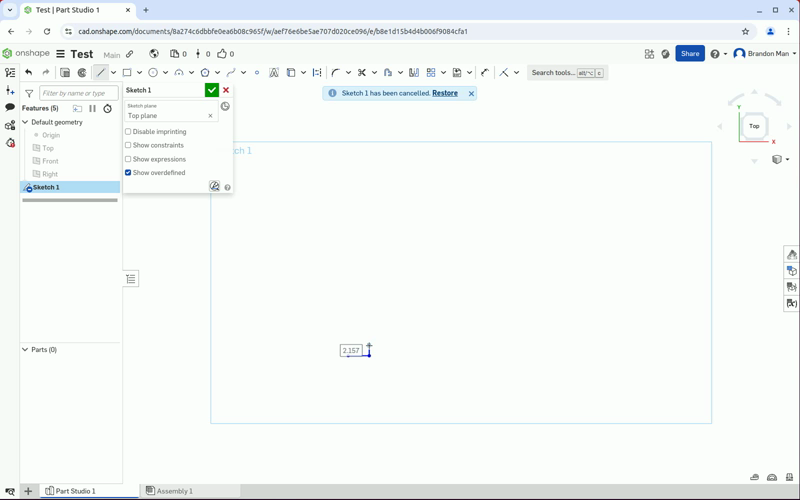
mouse_move(399, 345)
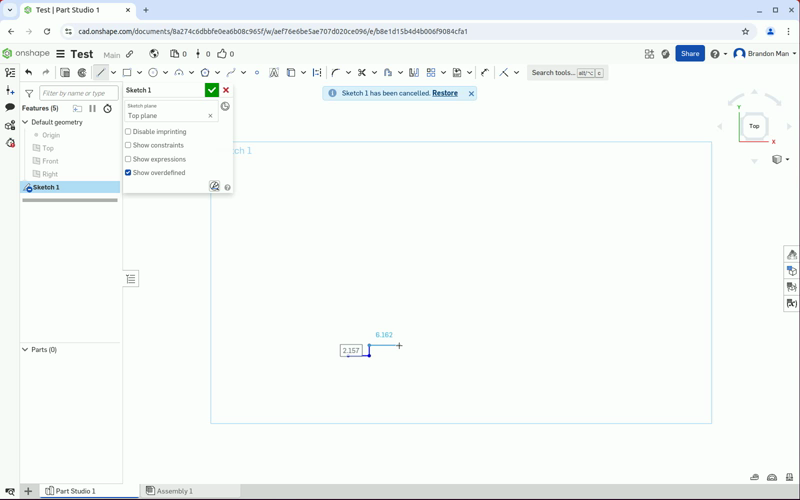
mouse_move(348, 345)
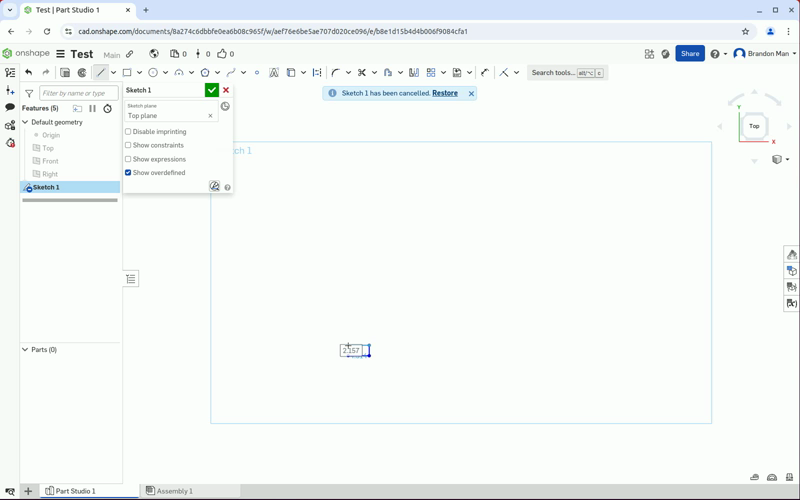
click(348, 345)
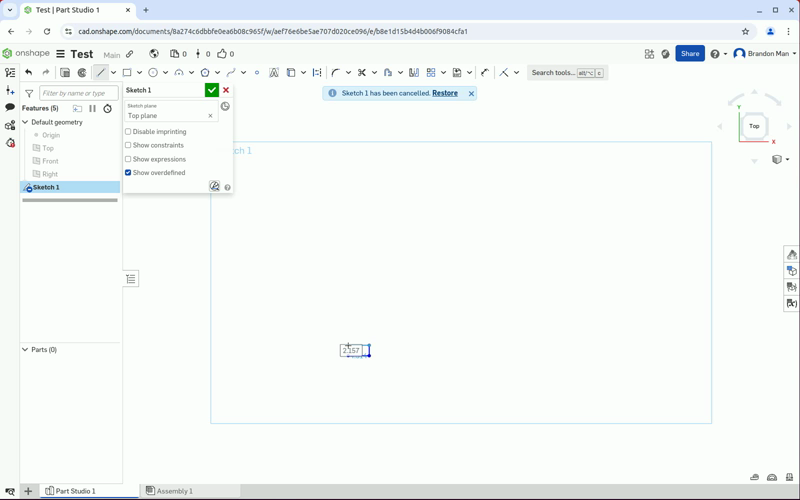
key_up(shift)
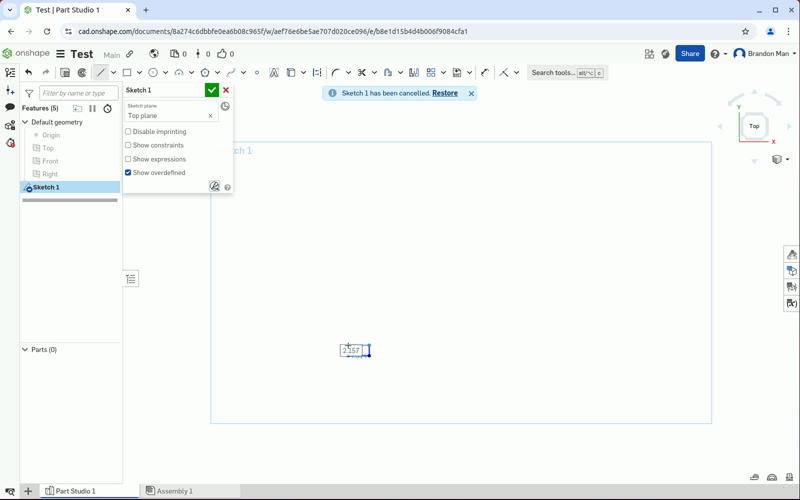
mouse_move(378, 345)
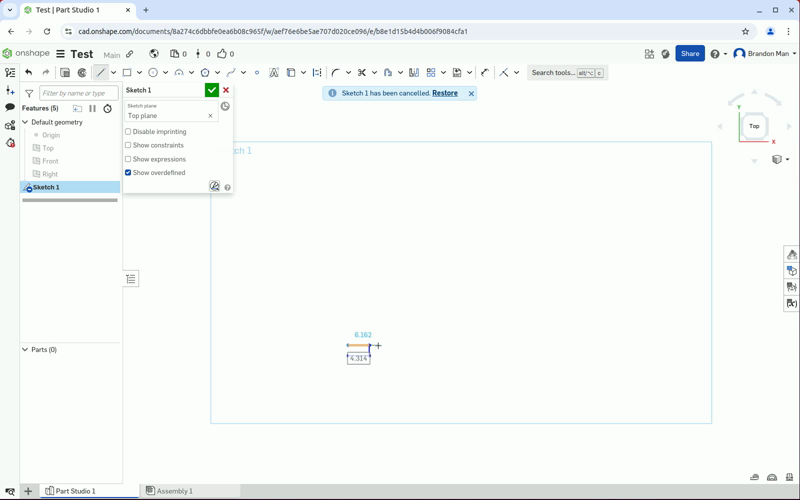
key_down(shift)
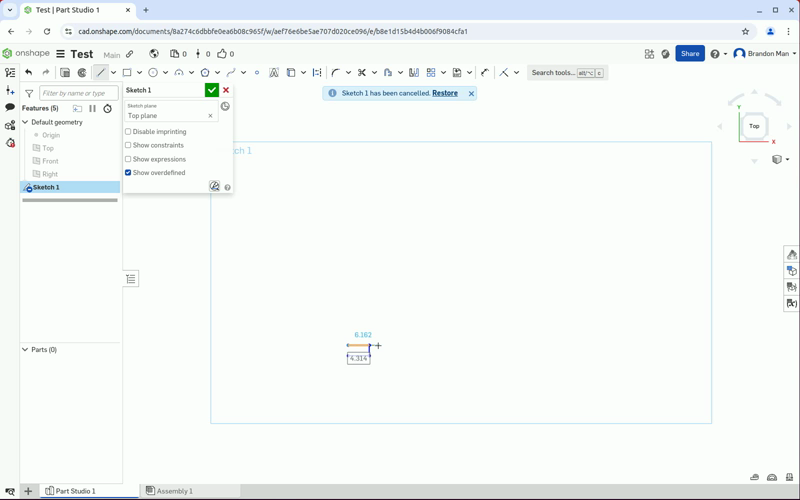
mouse_move(348, 355)
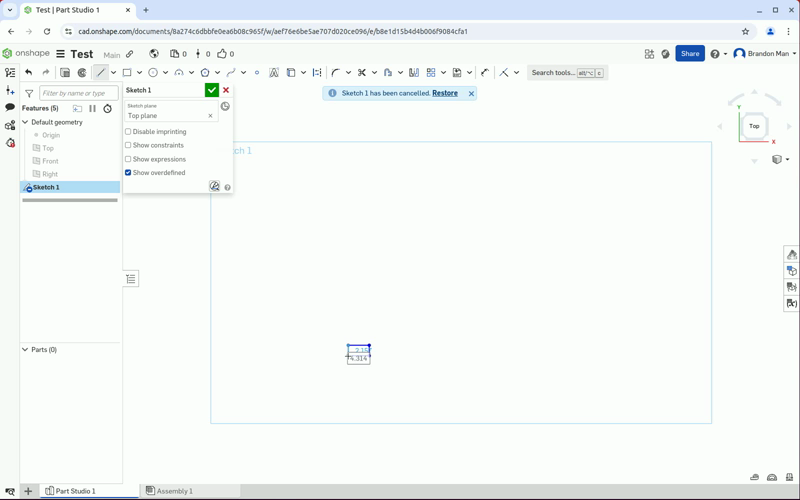
key_up(shift)
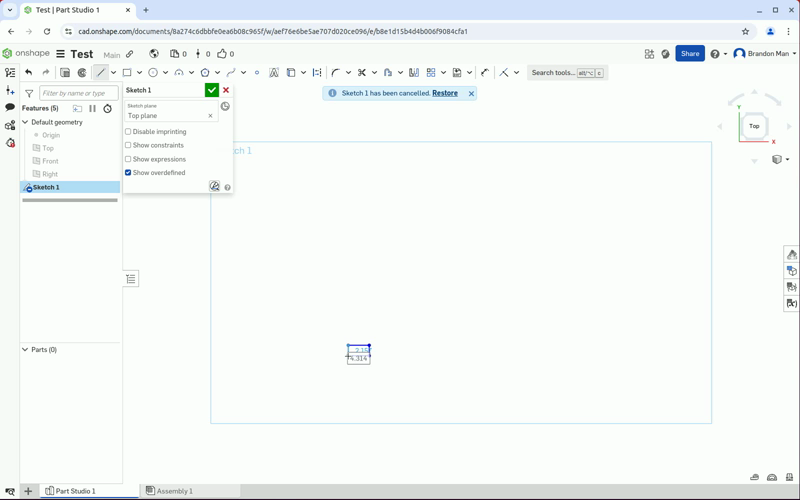
click(348, 355)
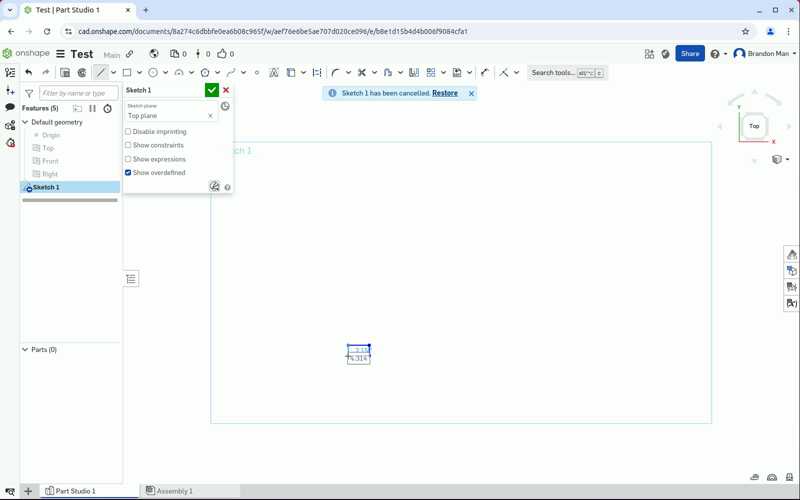
key(esc)
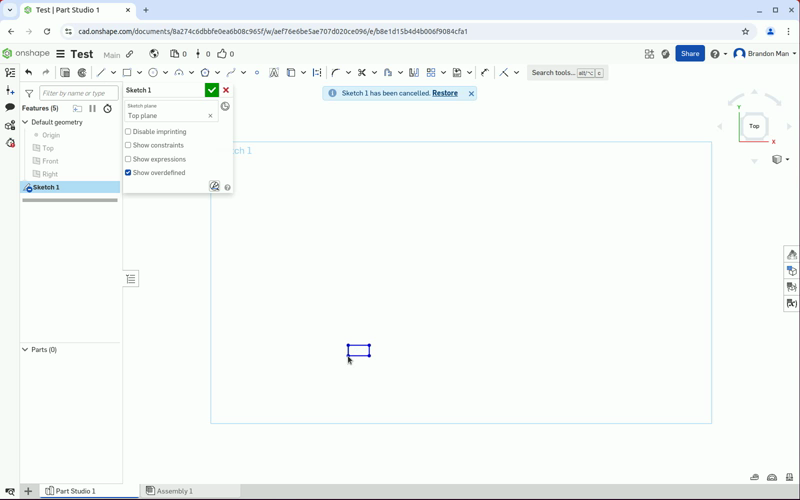
mouse_move(361, 354)
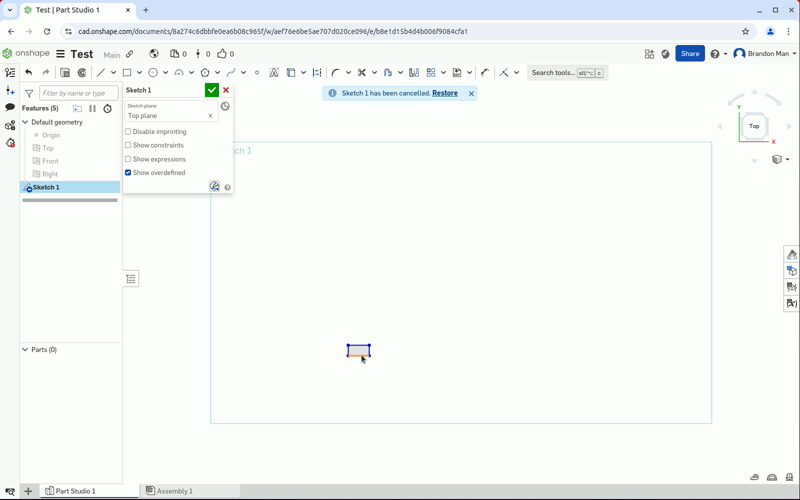
scroll(6)
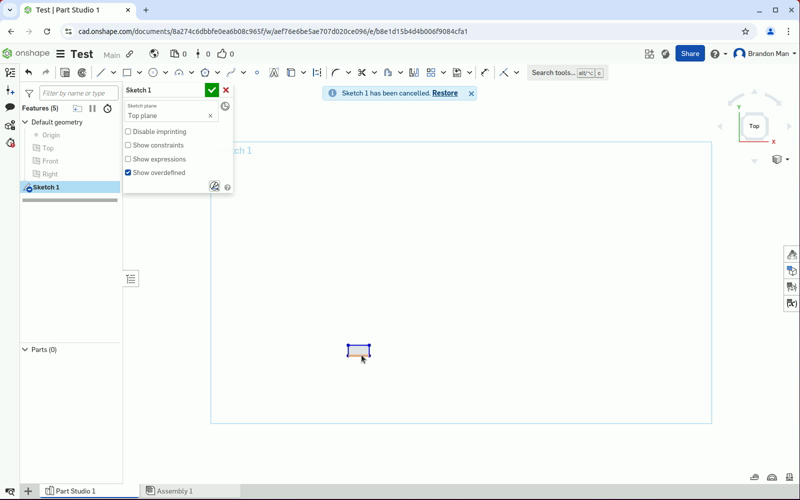
scroll(6)
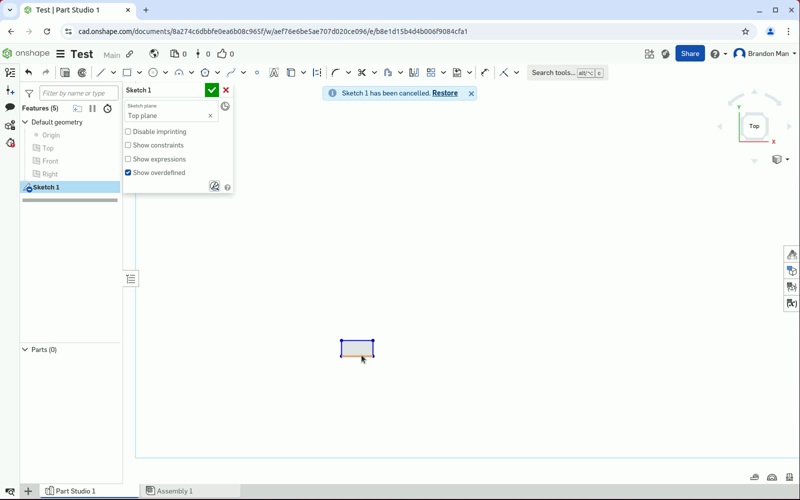
scroll(6)
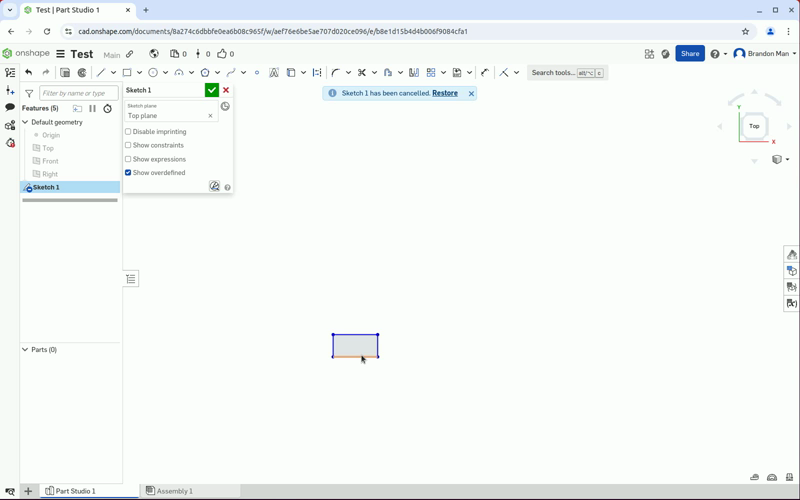
scroll(6)
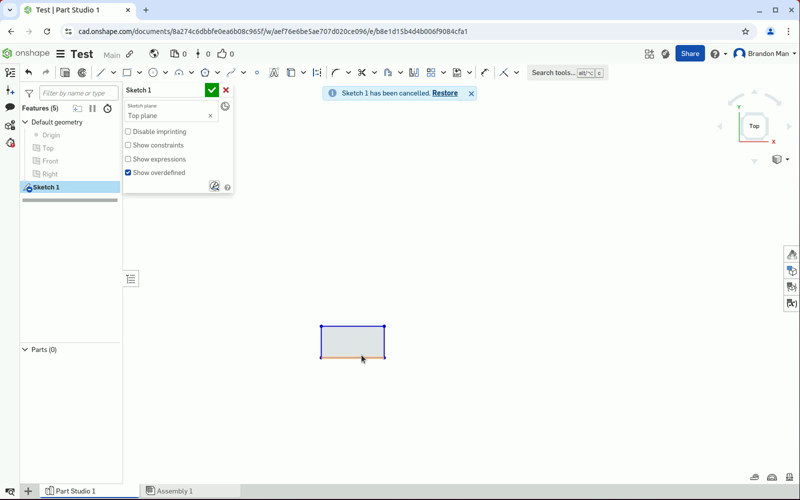
scroll(6)
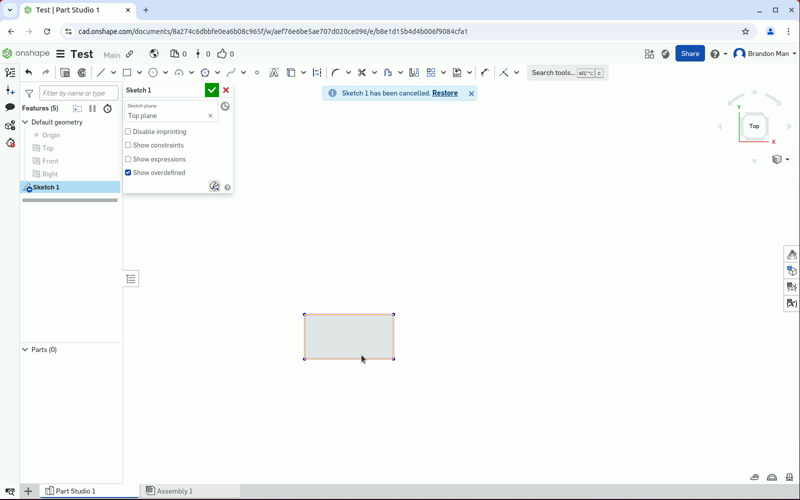
scroll(6)
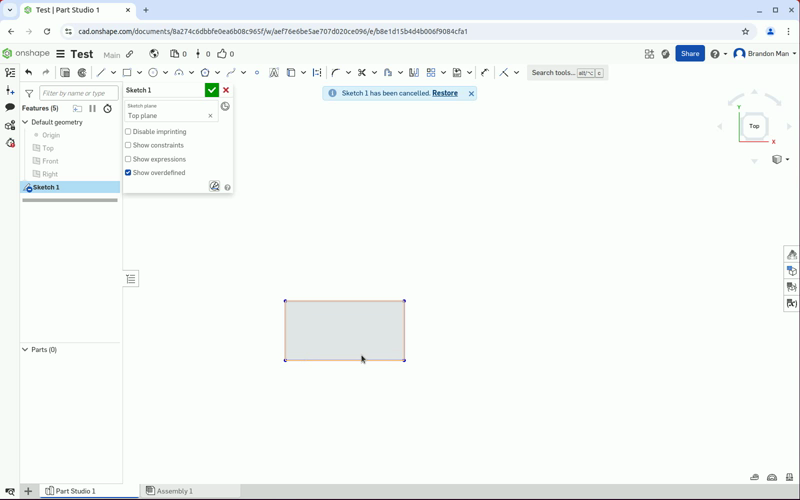
scroll(6)
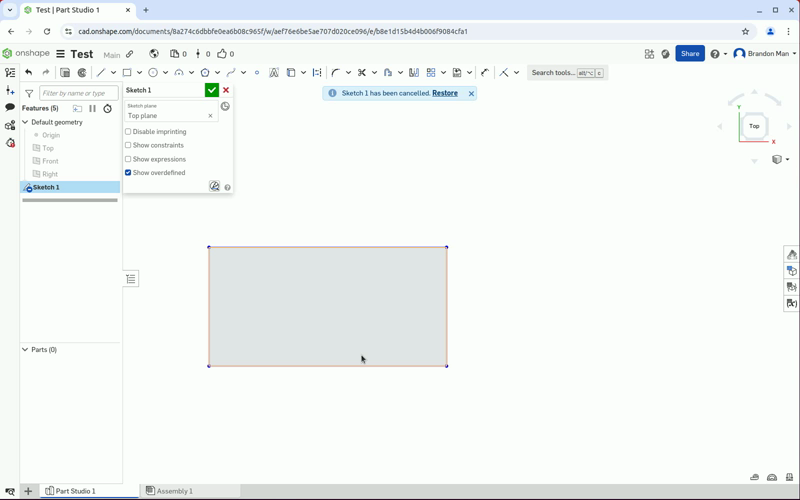
click(361, 354)
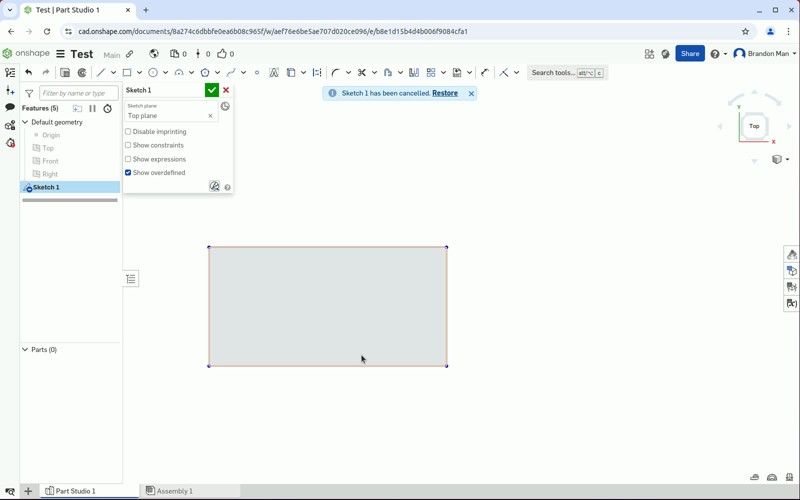
scroll(-6)
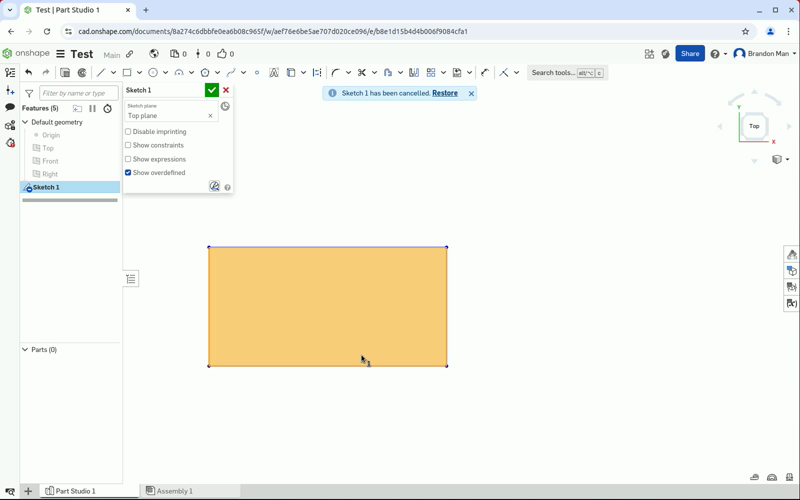
scroll(-6)
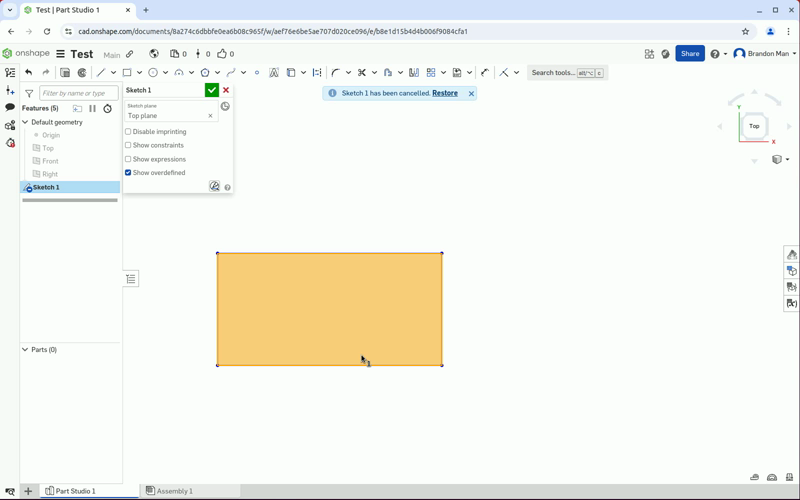
scroll(-6)
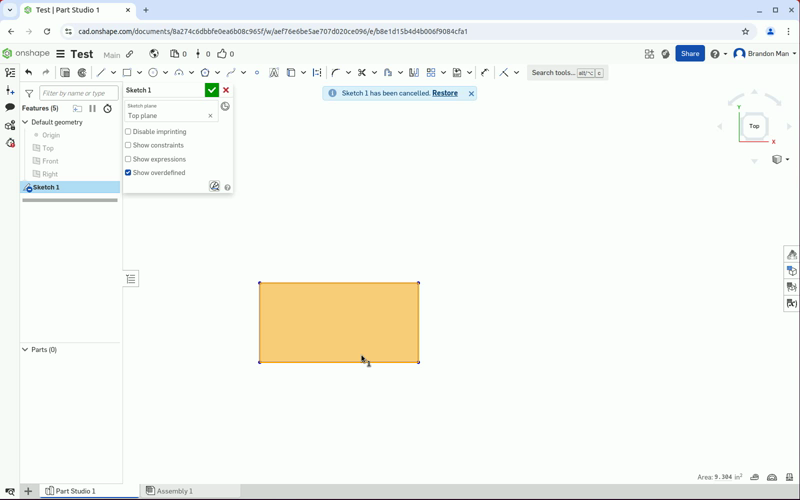
scroll(-6)
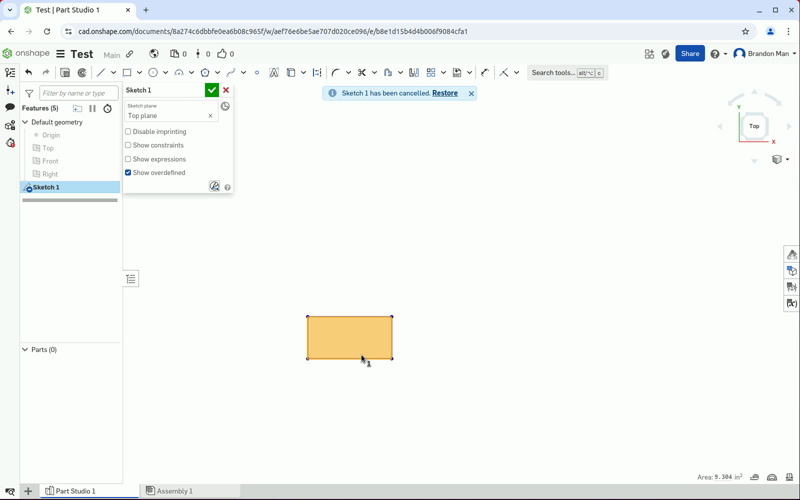
scroll(-6)
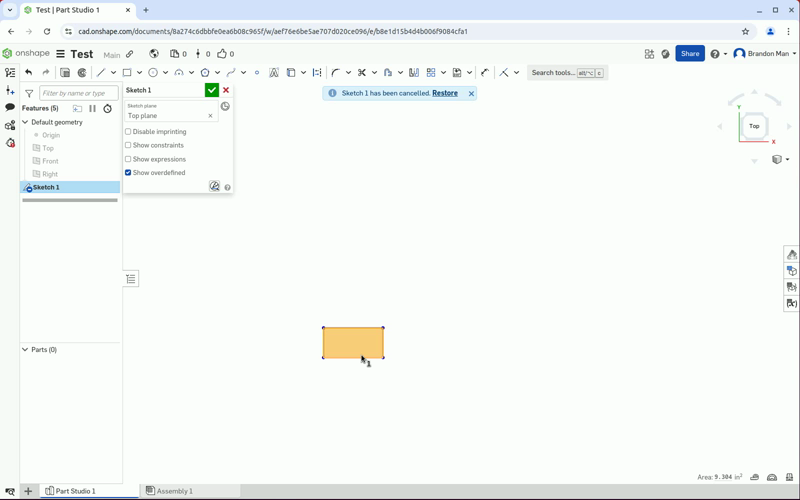
scroll(-6)
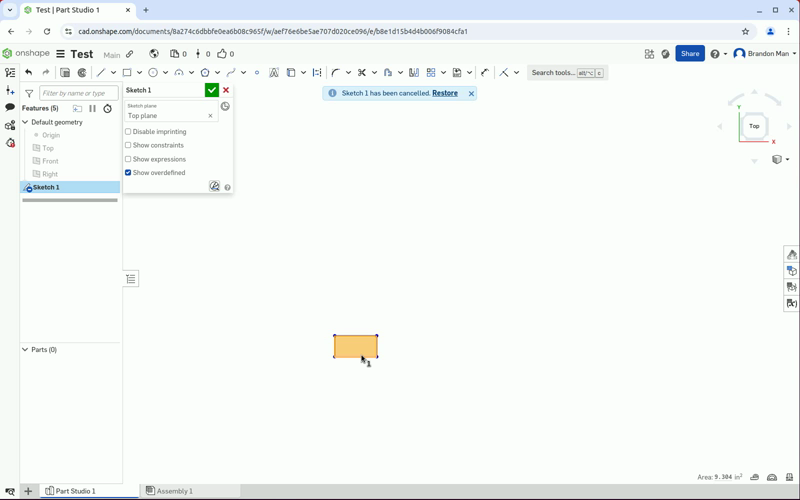
scroll(-6)
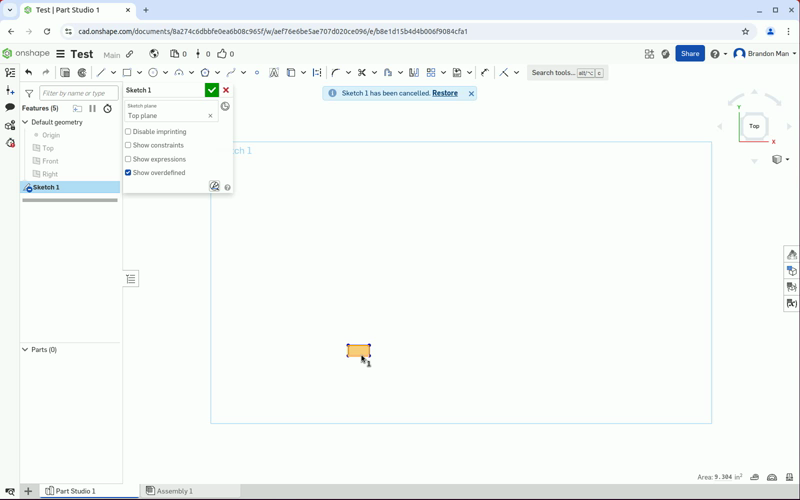
mouse_move(73, 352)
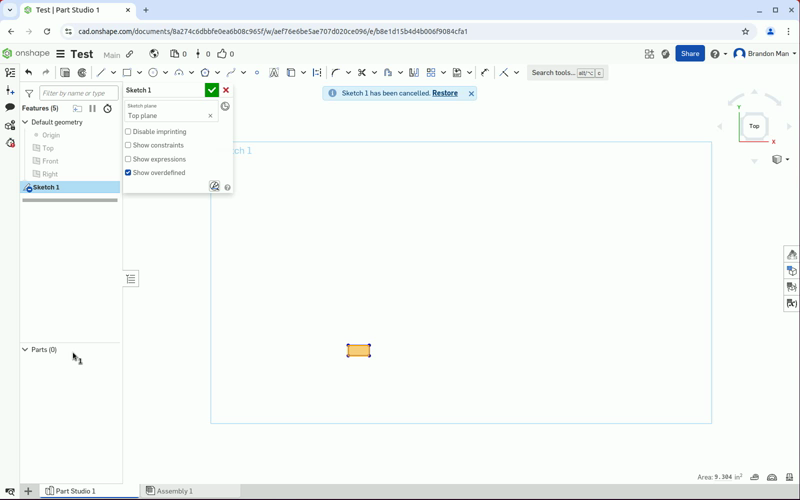
key(shift+y)
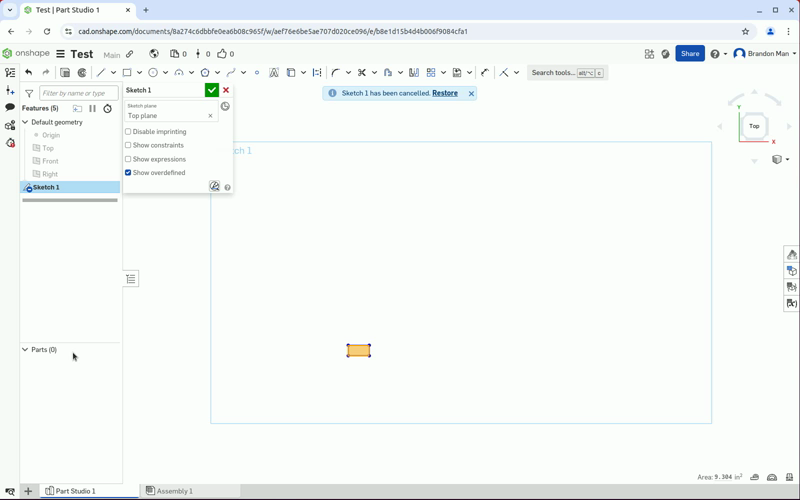
key(shift+e)
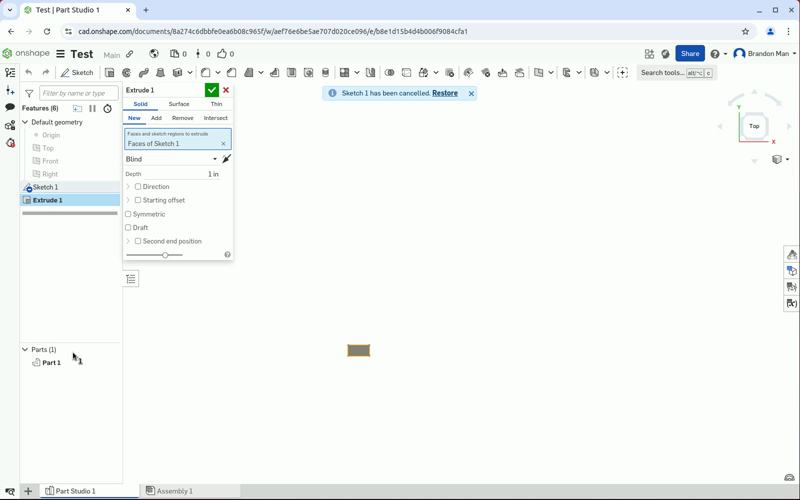
mouse_move(143, 106)
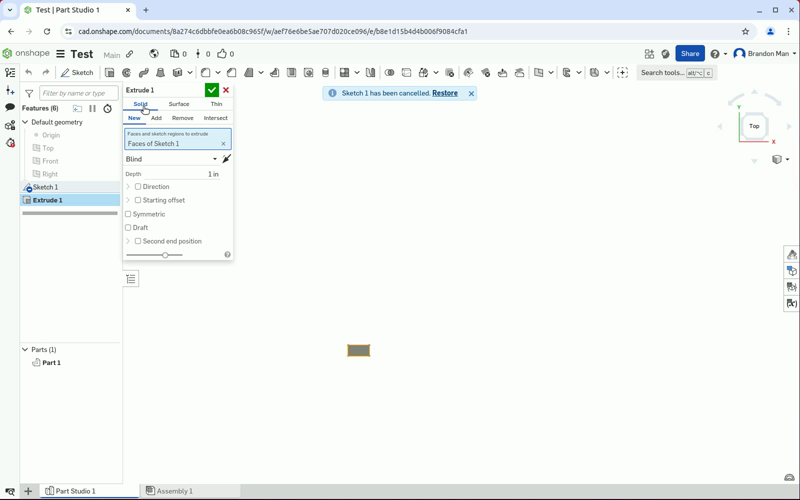
click(143, 106)
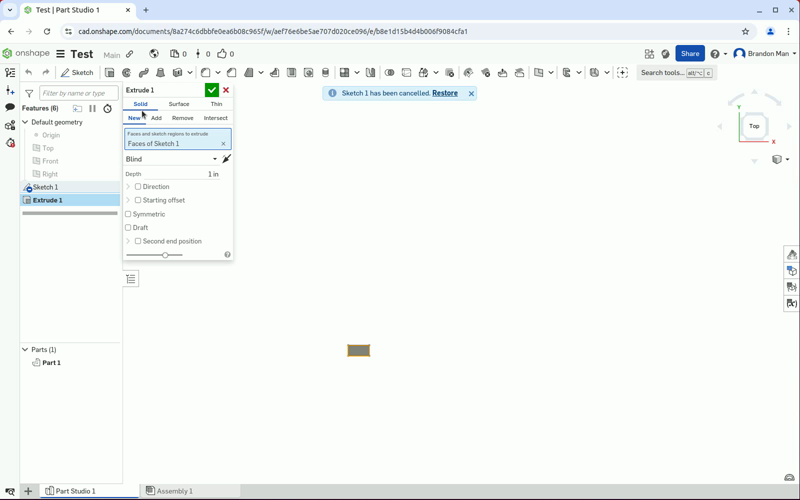
mouse_move(137, 120)
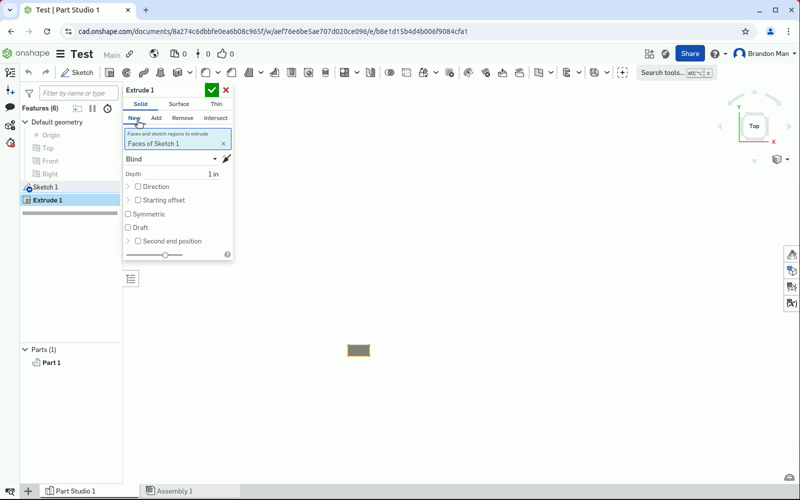
click(137, 120)
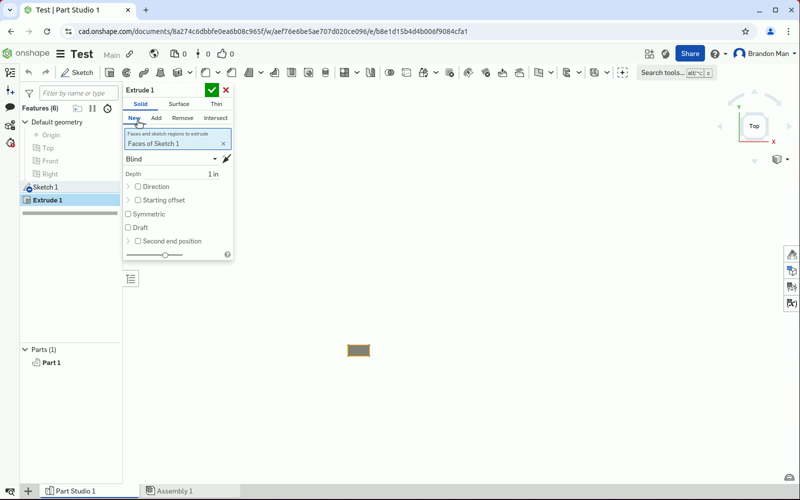
key(tab, 4)
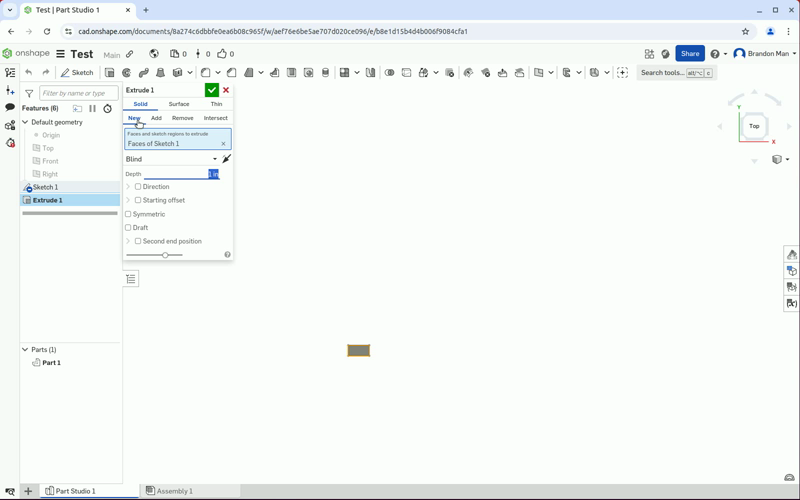
text(0.481)
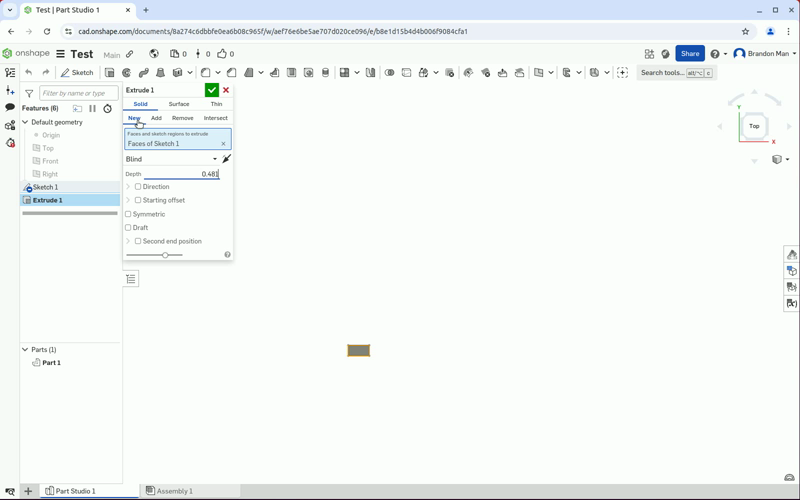
key(enter)
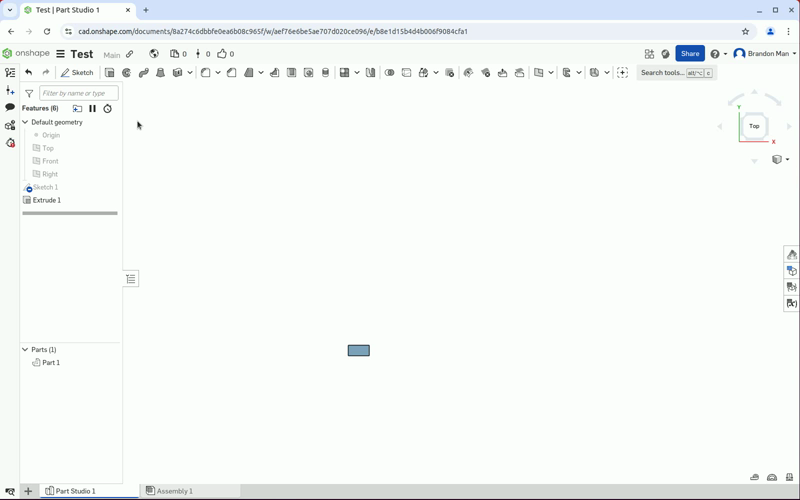
key(shift+h)
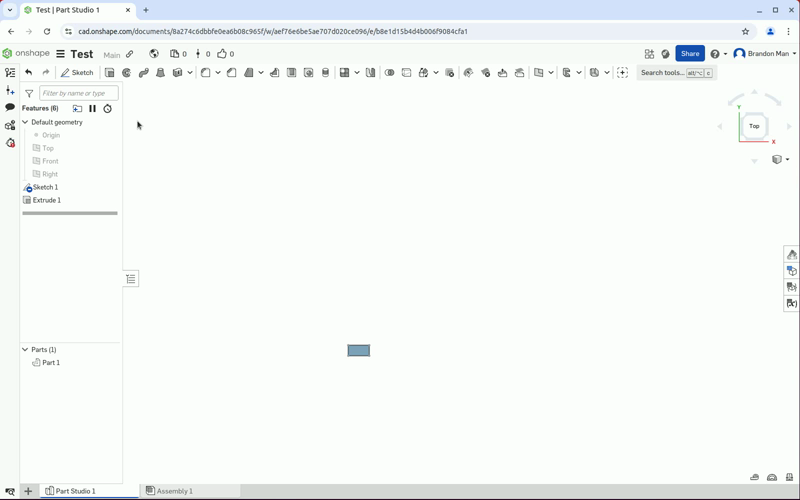
key(shift+h)
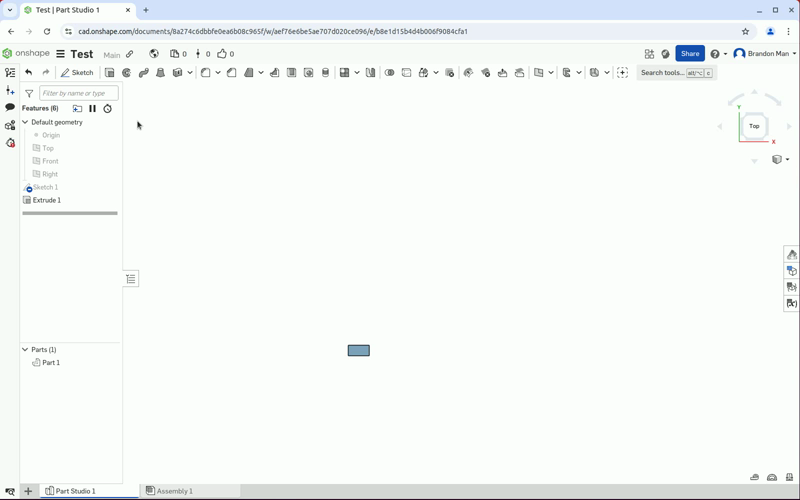
mouse_move(73, 189)
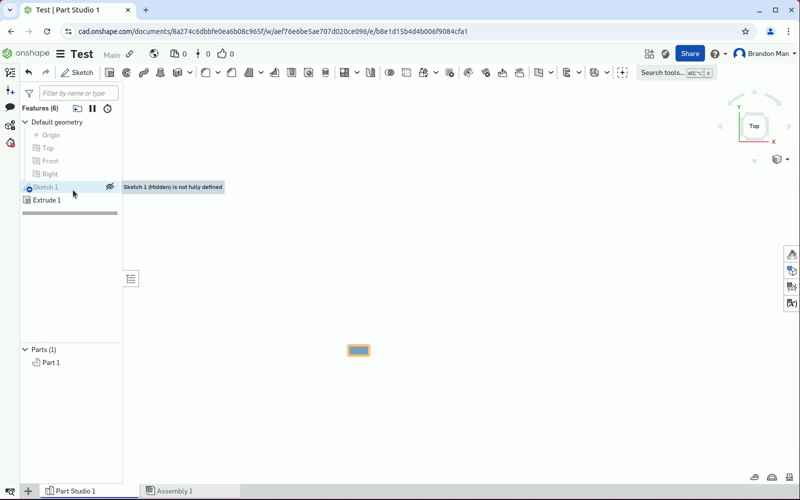
click(73, 189)
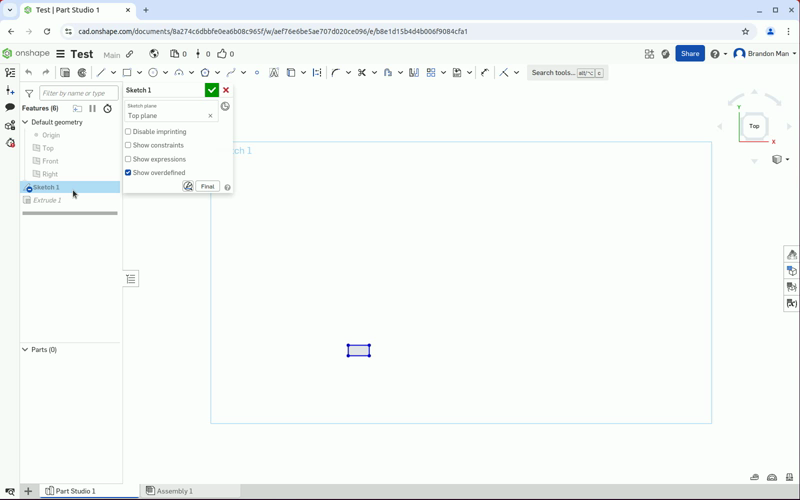
mouse_move(229, 92)
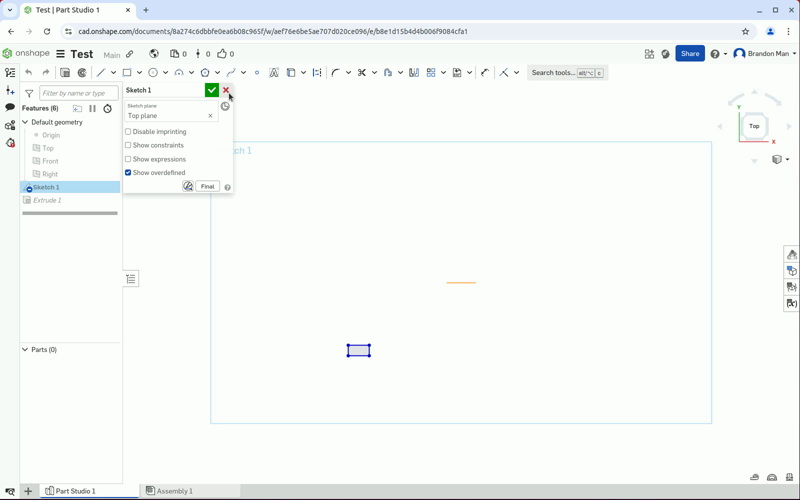
click(229, 92)
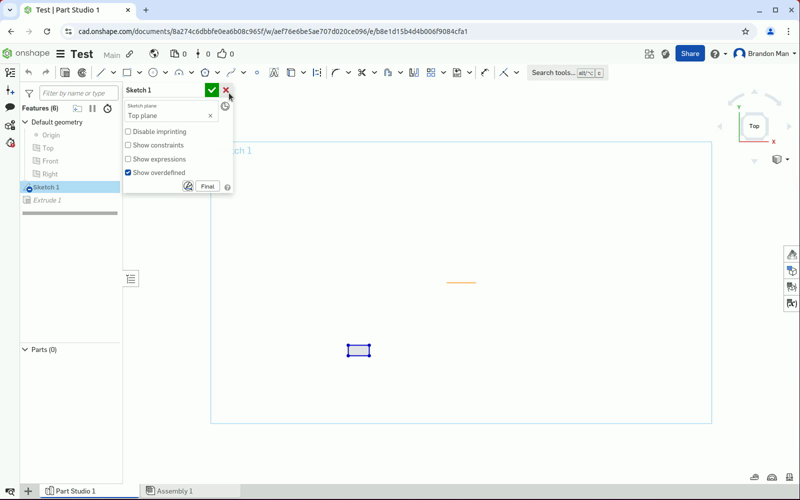
key(shift+s)
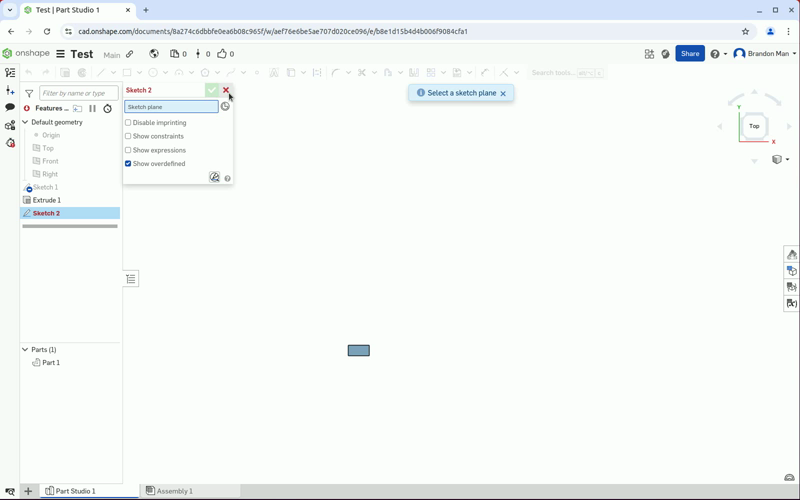
mouse_move(73, 150)
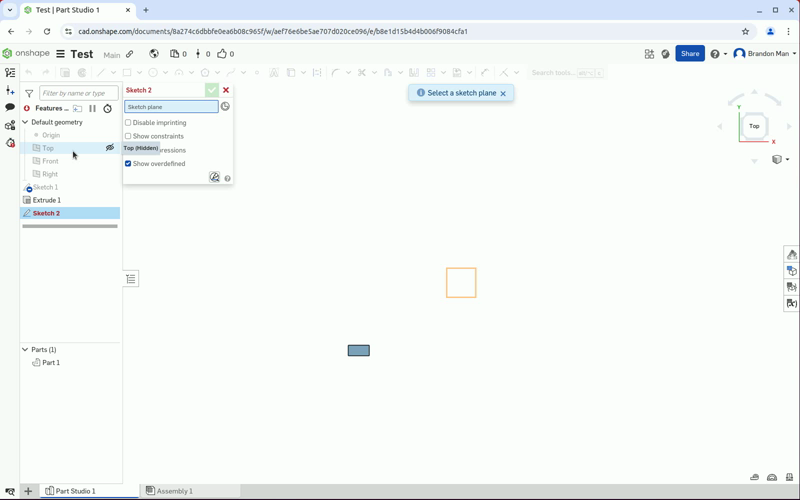
click(73, 150)
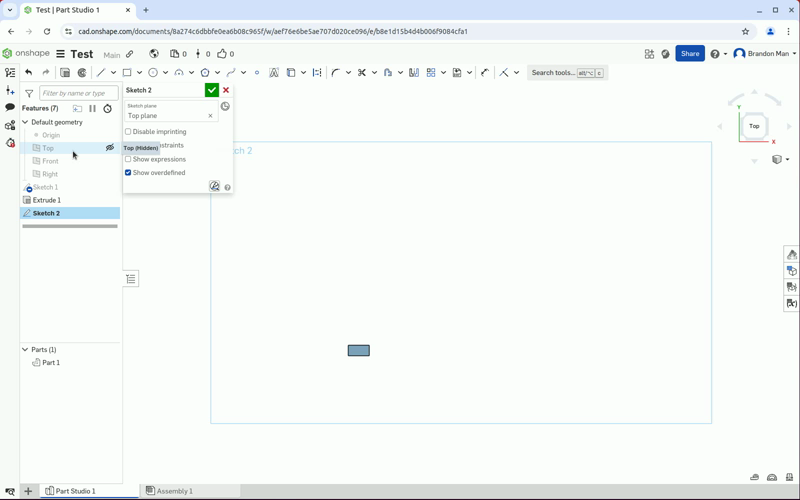
mouse_move(73, 352)
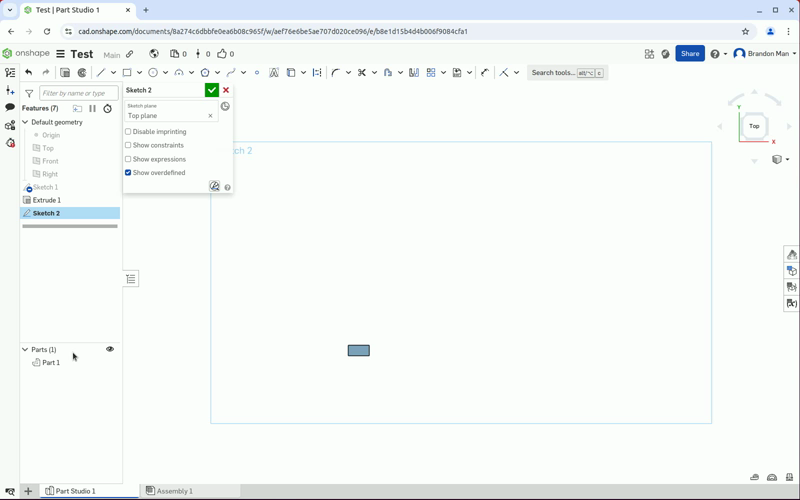
key(y)
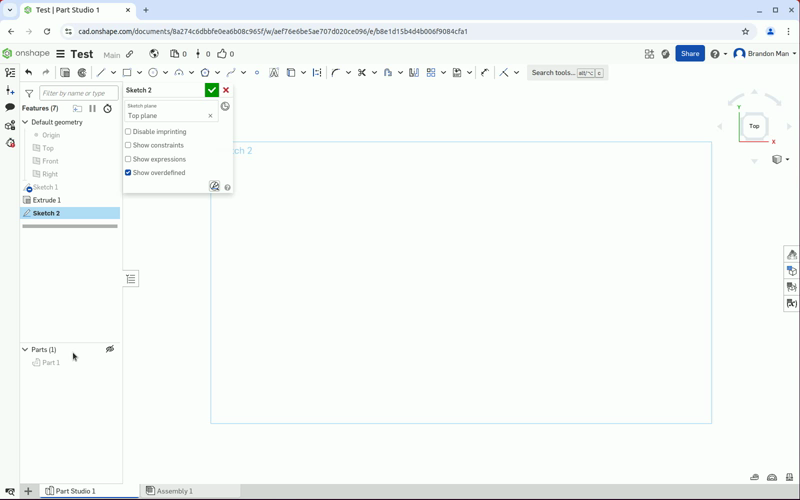
key(l)
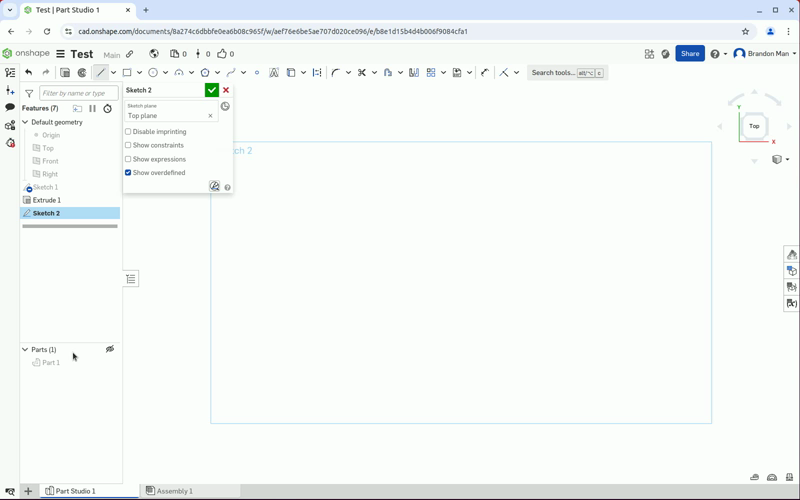
key_down(shift)
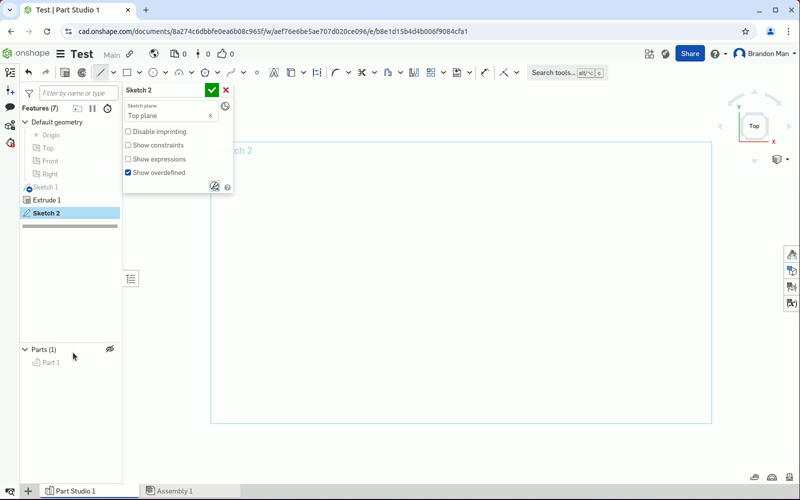
mouse_move(390, 355)
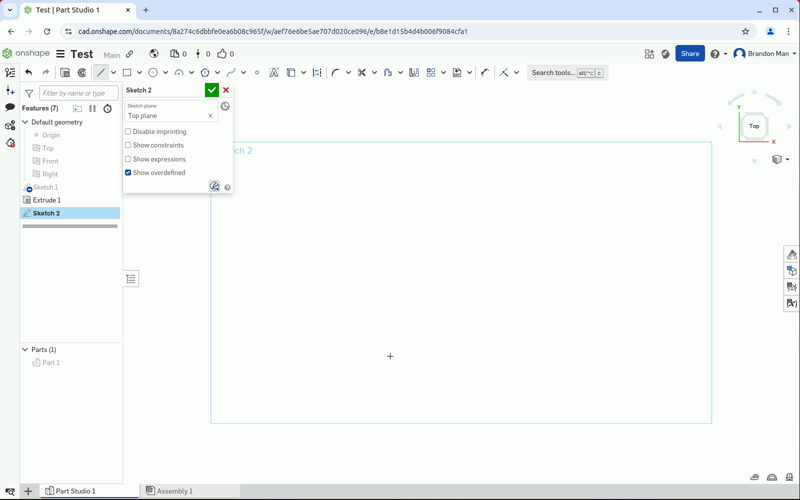
click(390, 355)
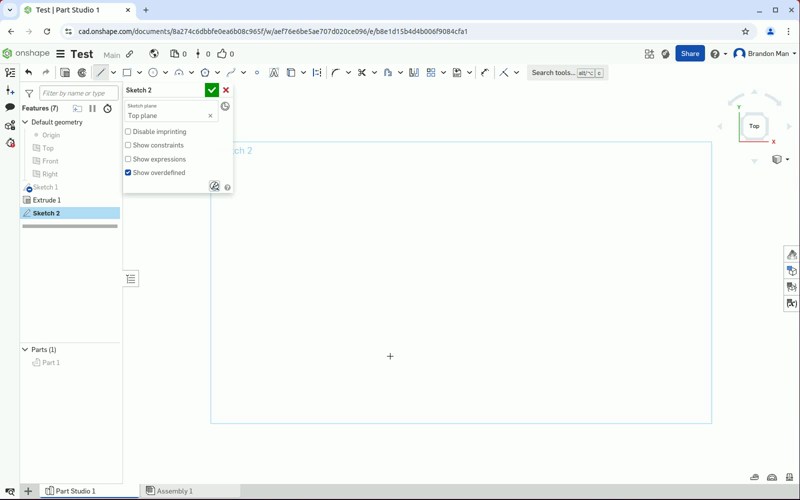
key_up(shift)
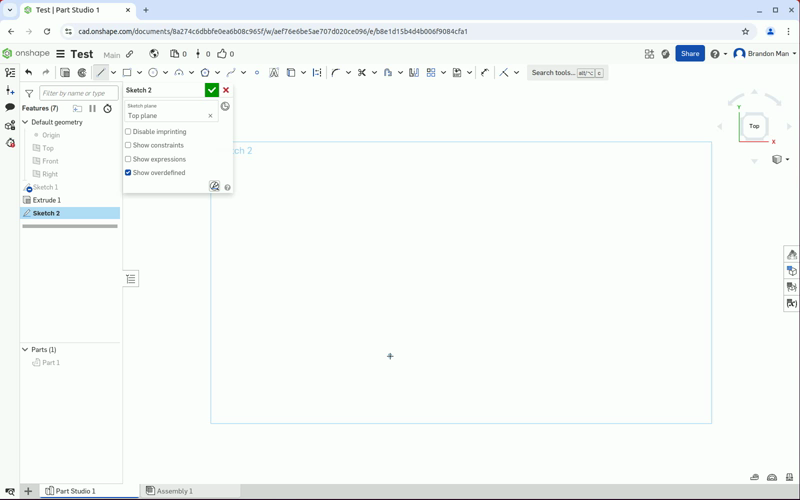
key_down(shift)
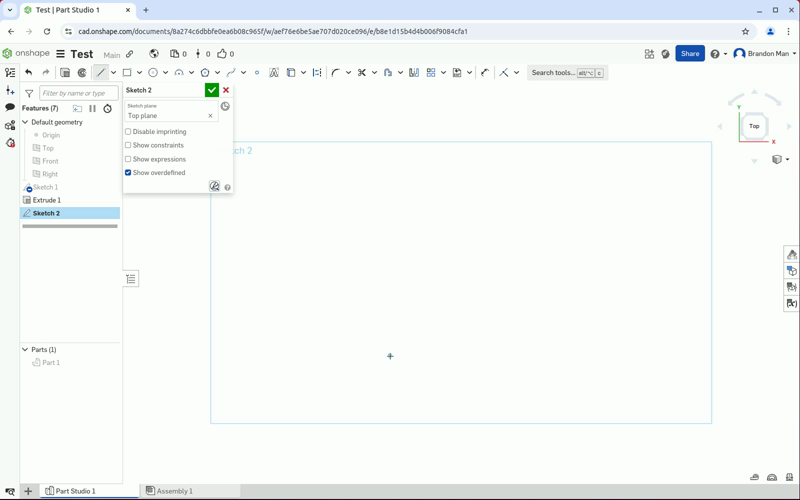
mouse_move(420, 355)
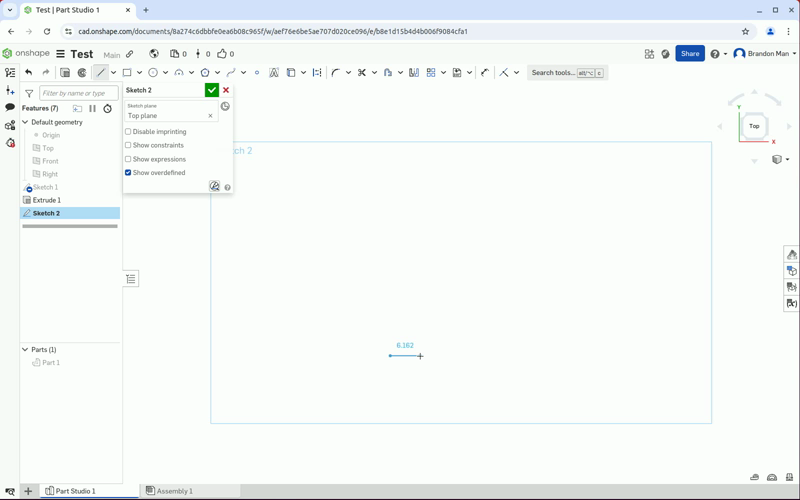
mouse_move(411, 355)
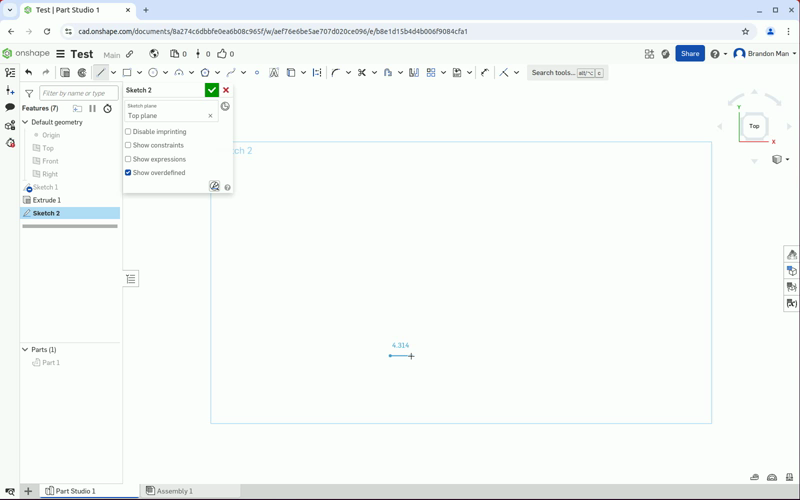
click(411, 355)
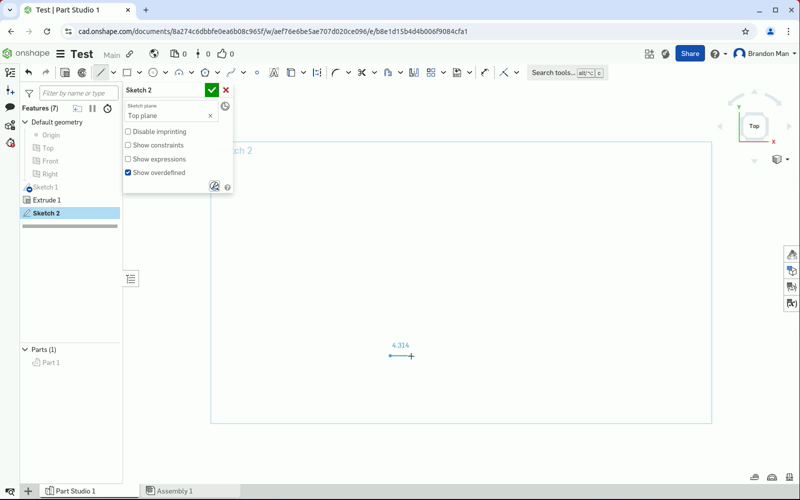
key_up(shift)
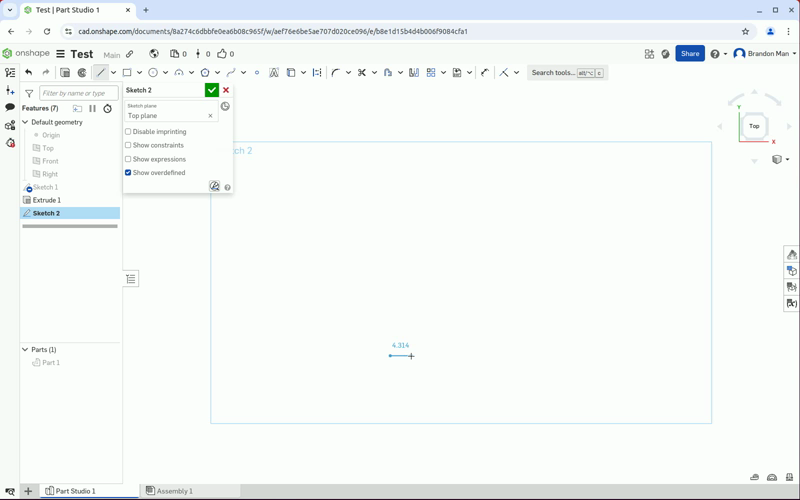
key_down(shift)
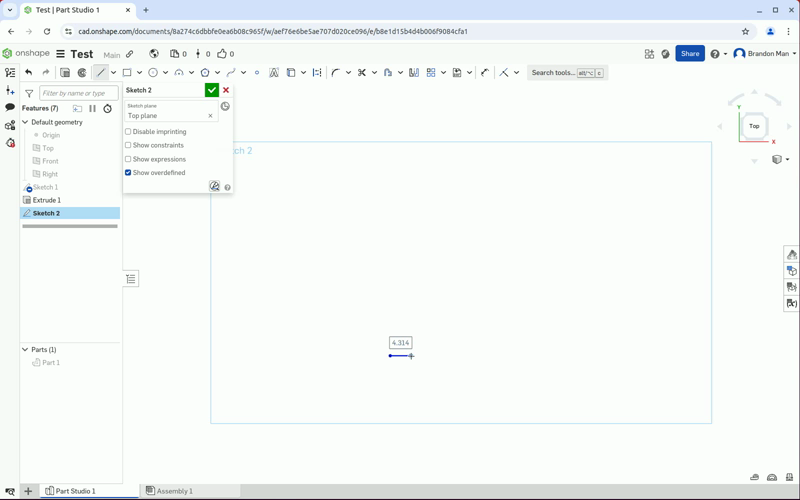
mouse_move(441, 355)
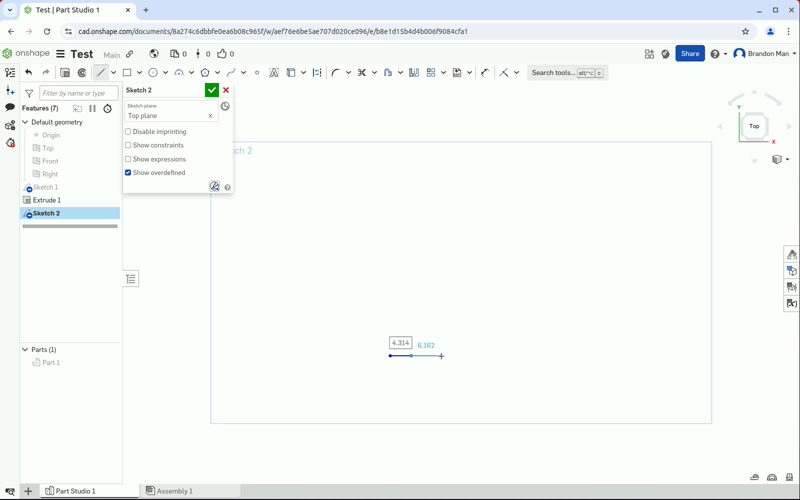
mouse_move(411, 345)
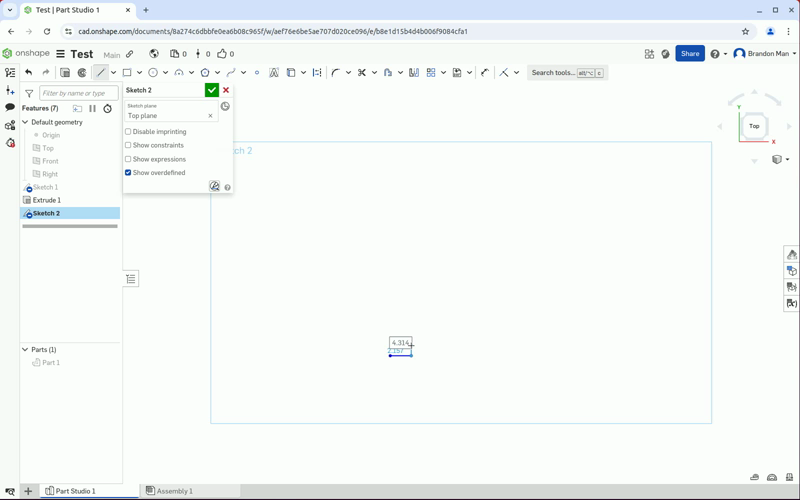
click(411, 345)
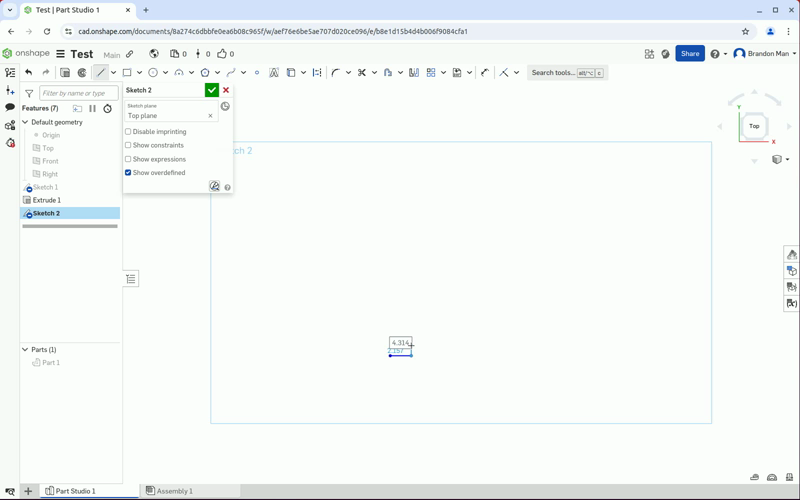
key_up(shift)
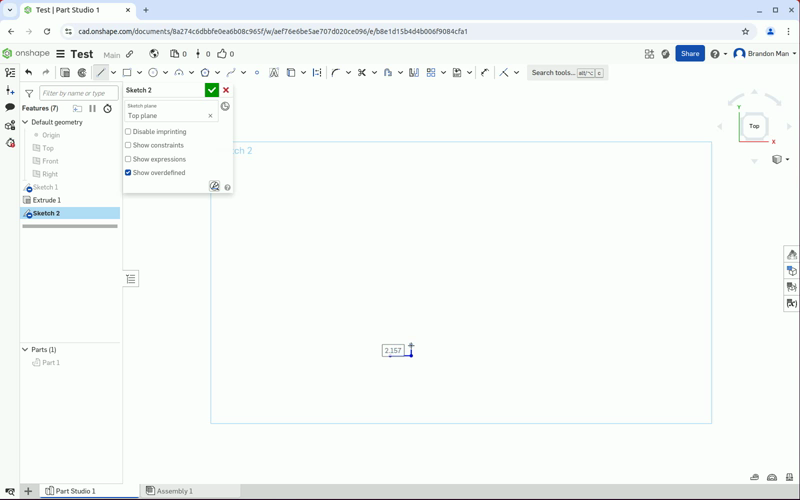
key_down(shift)
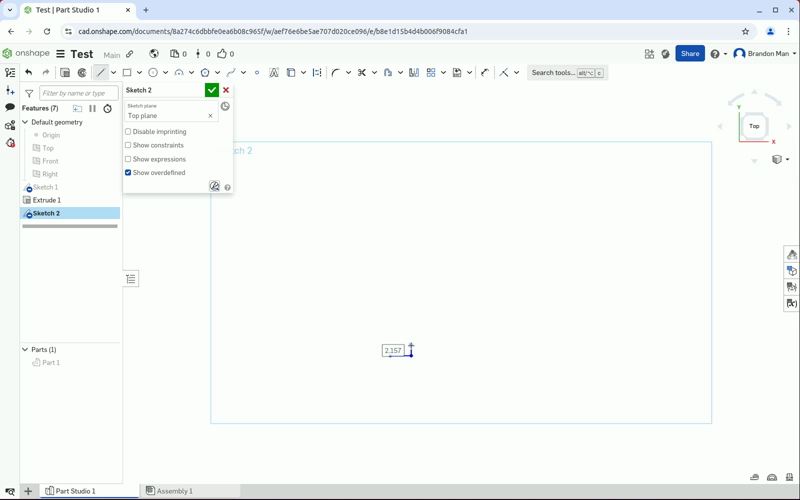
mouse_move(441, 345)
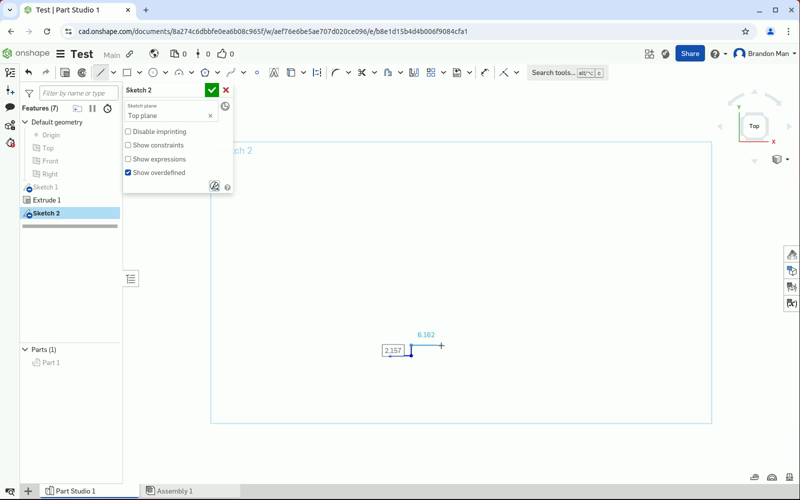
mouse_move(390, 345)
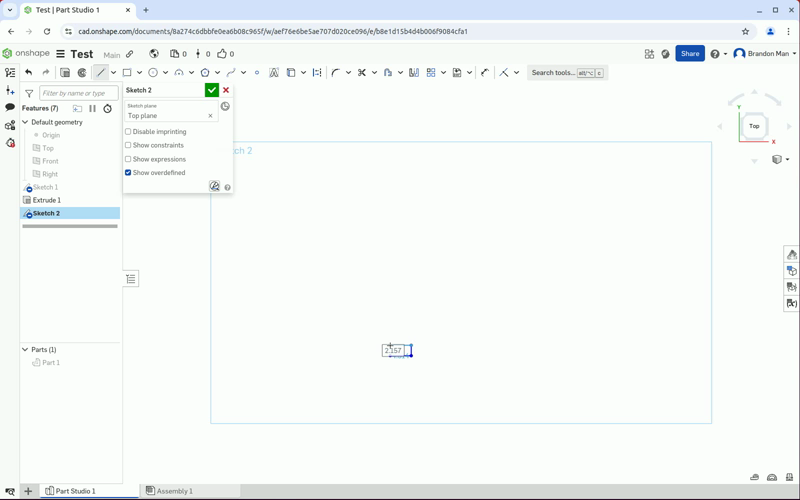
click(390, 345)
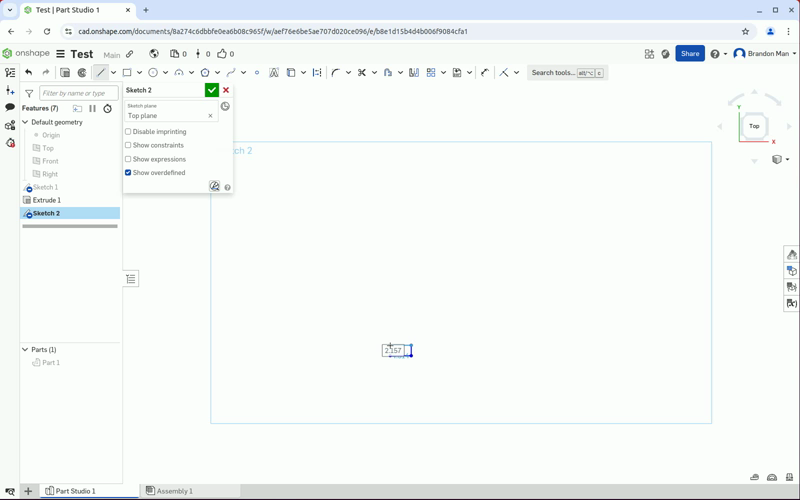
key_up(shift)
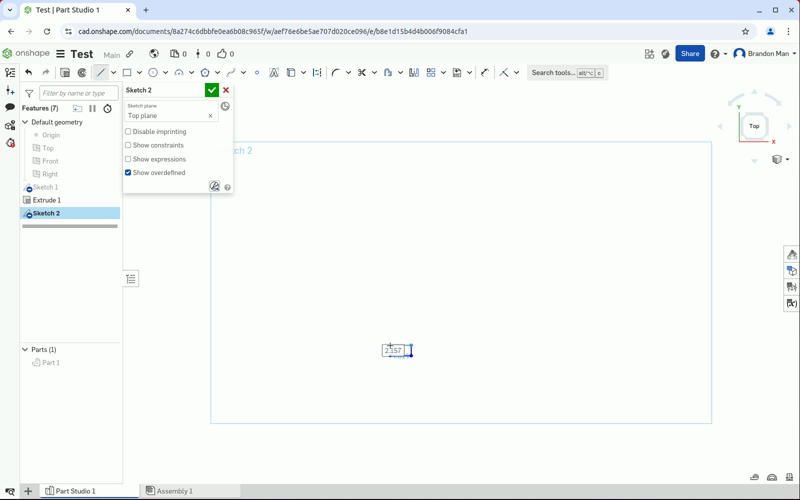
mouse_move(420, 345)
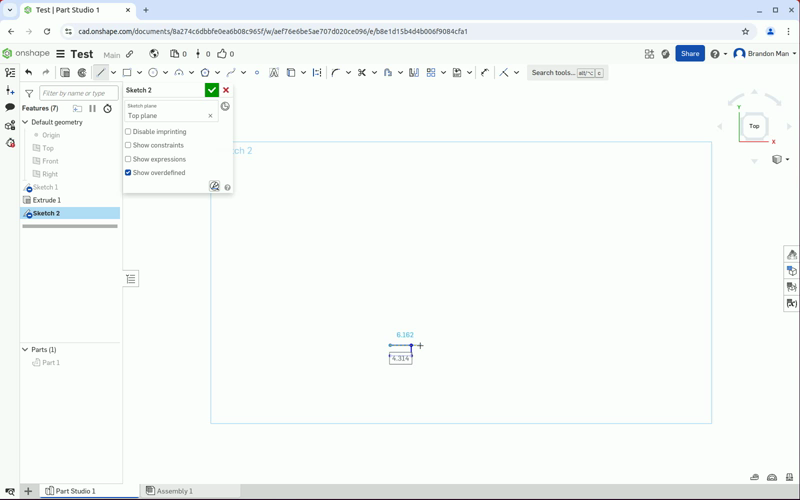
key_down(shift)
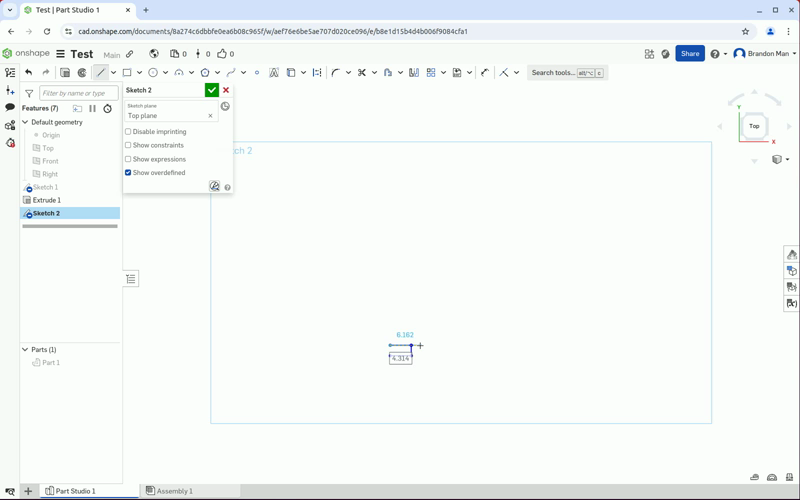
mouse_move(390, 355)
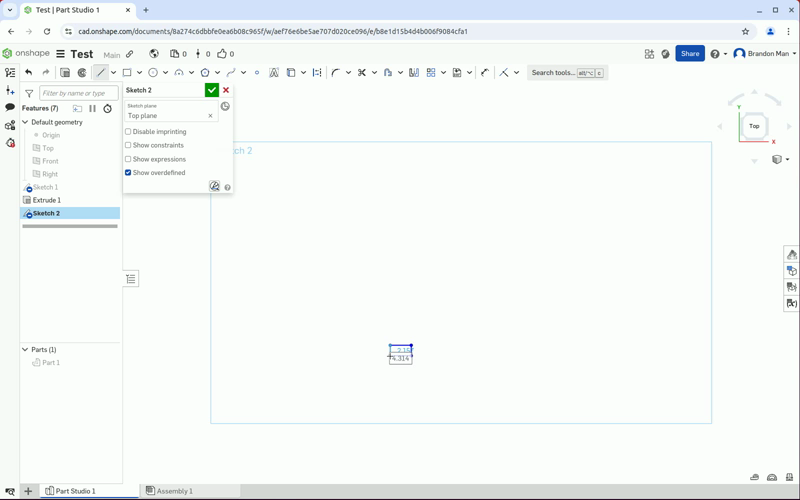
key_up(shift)
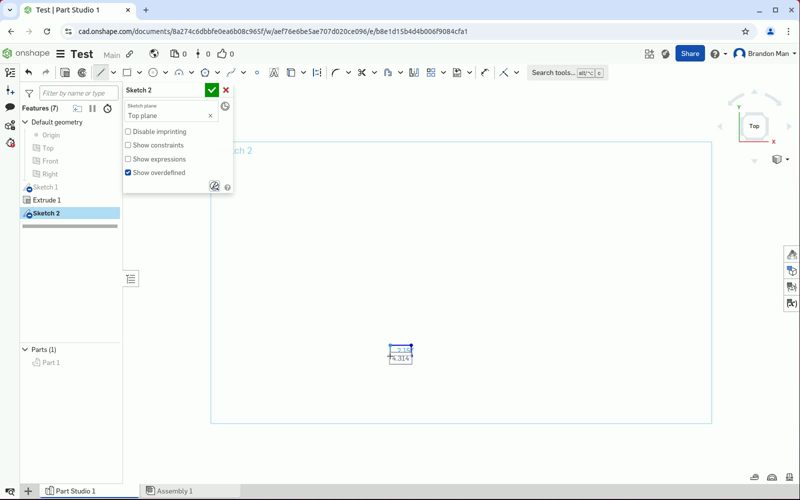
click(390, 355)
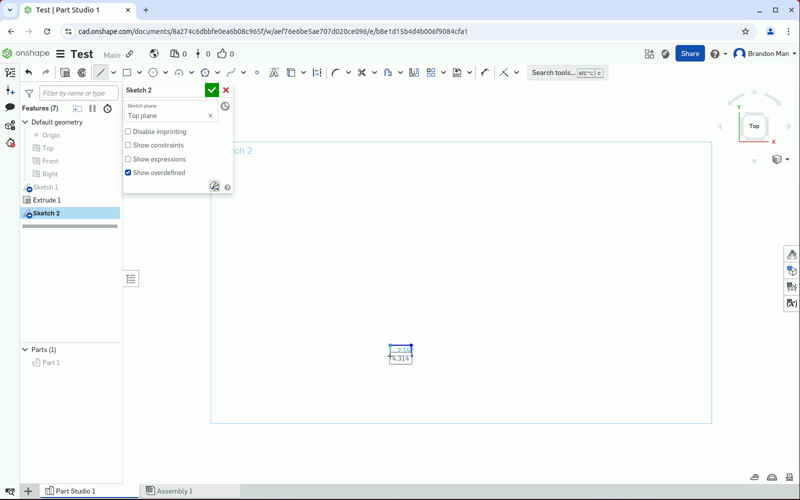
key(esc)
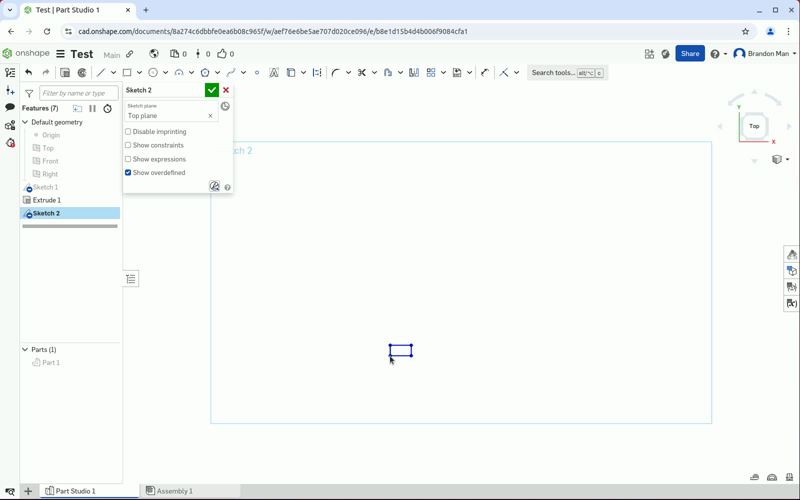
mouse_move(390, 351)
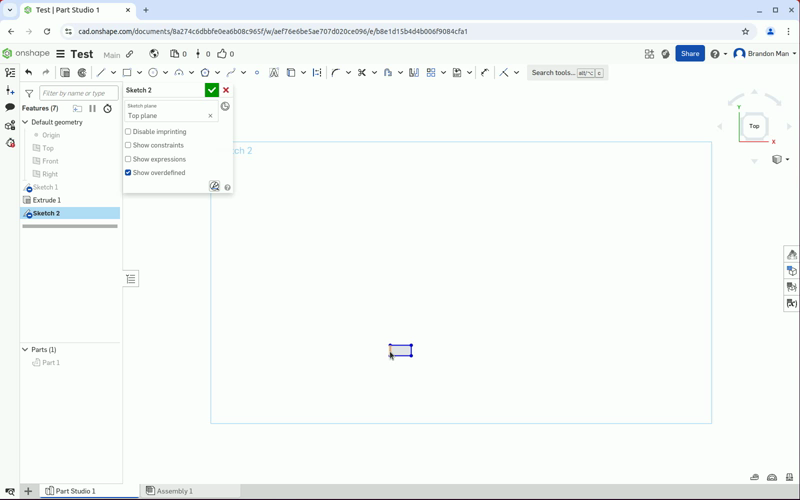
scroll(6)
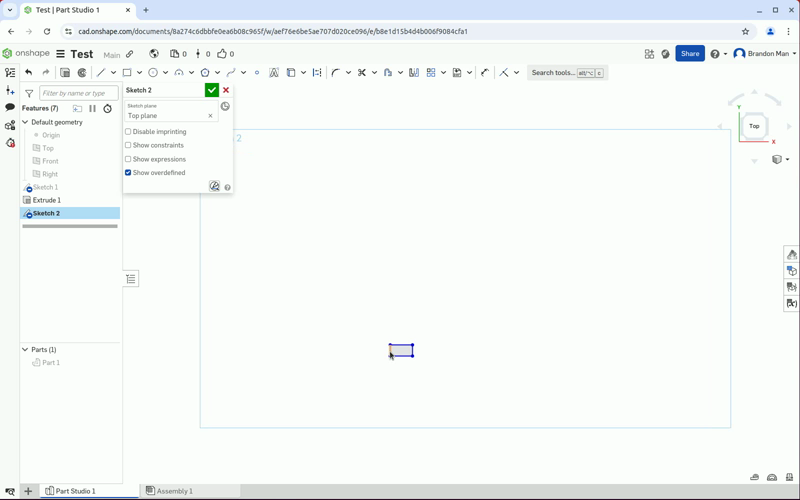
scroll(6)
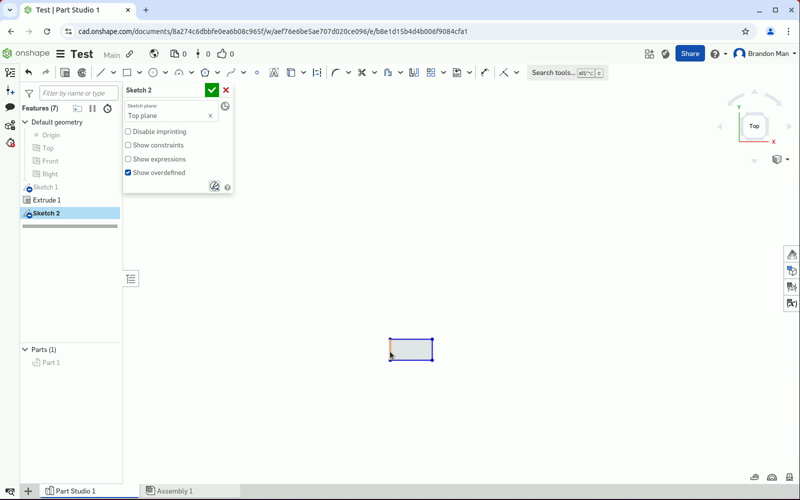
scroll(6)
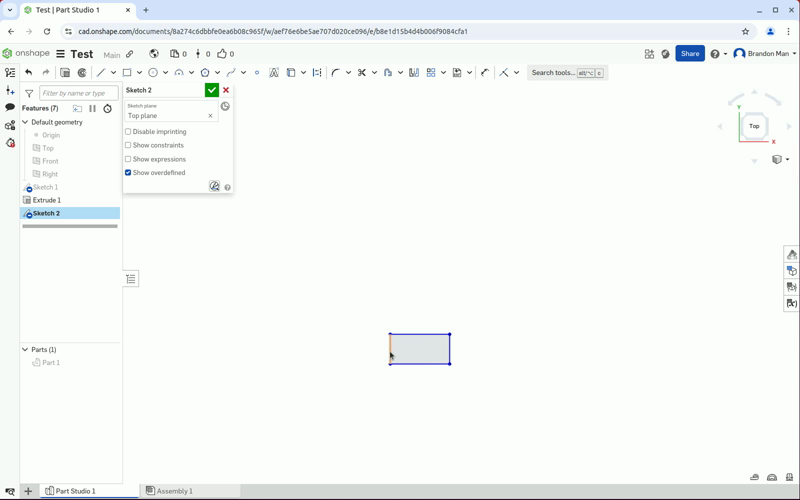
scroll(6)
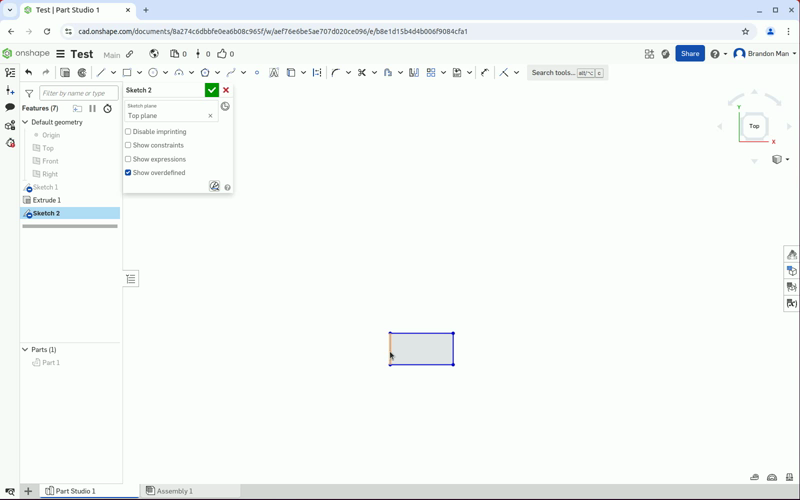
scroll(6)
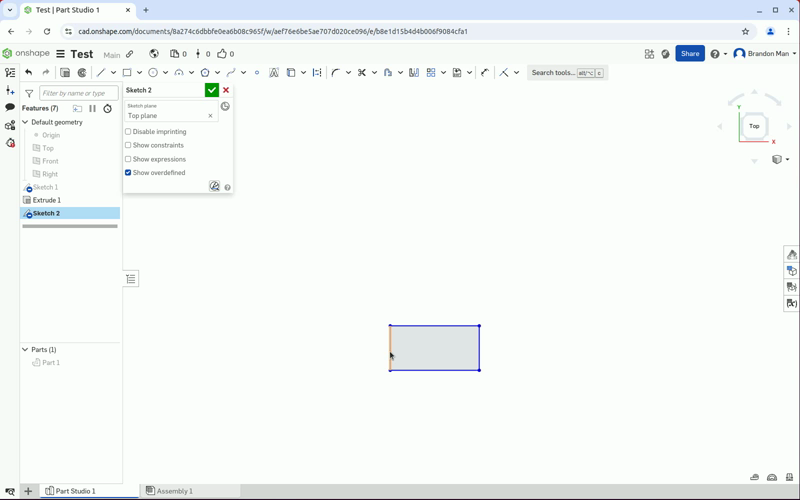
scroll(6)
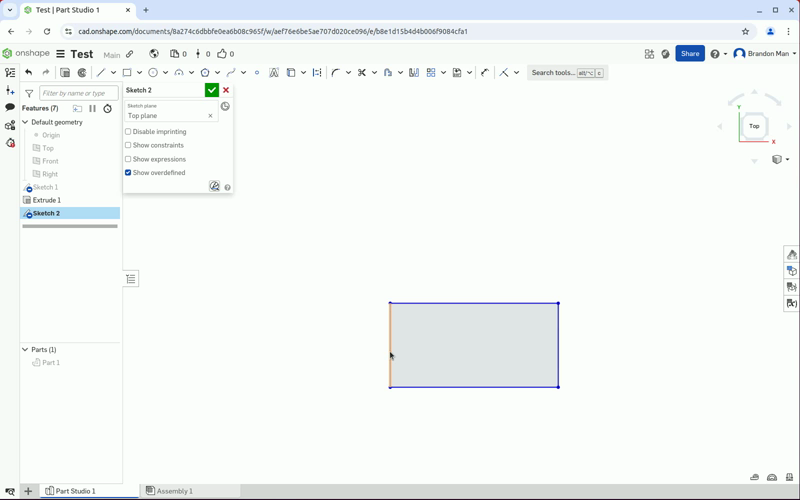
scroll(6)
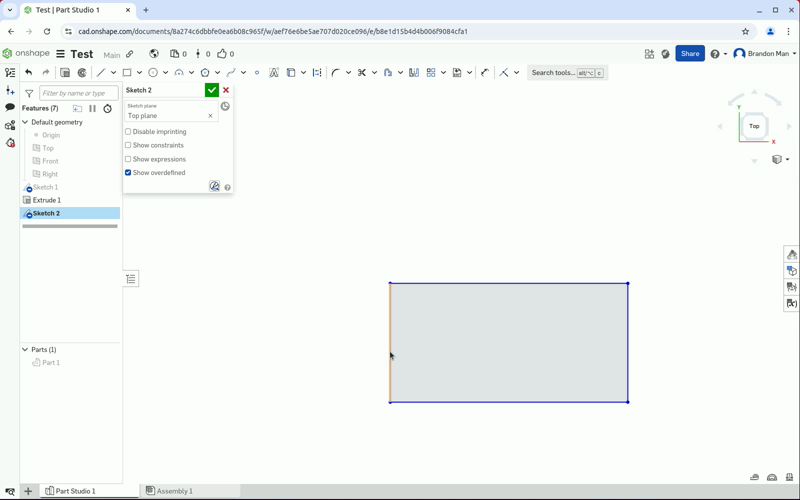
click(390, 351)
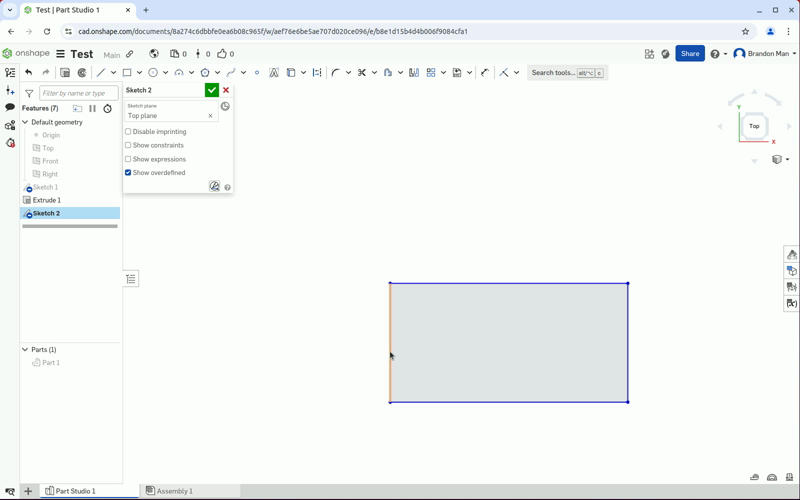
scroll(-6)
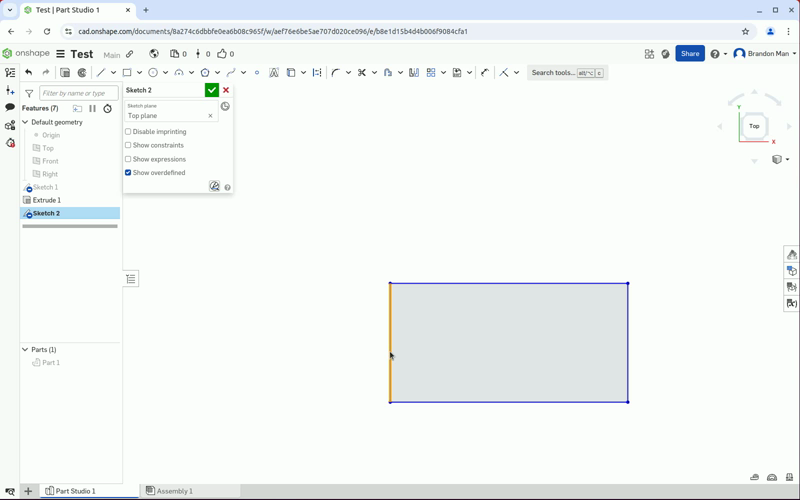
scroll(-6)
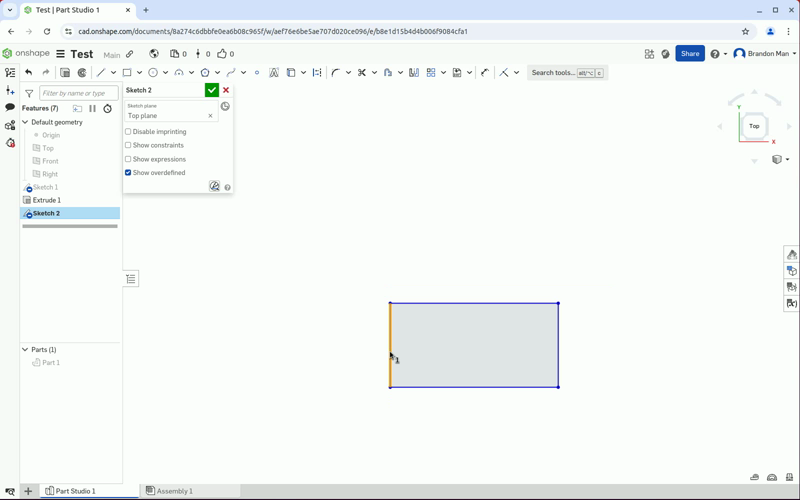
scroll(-6)
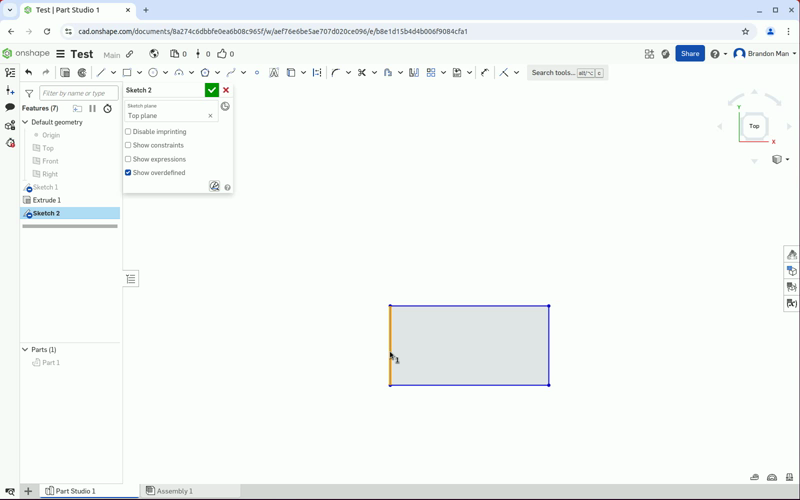
scroll(-6)
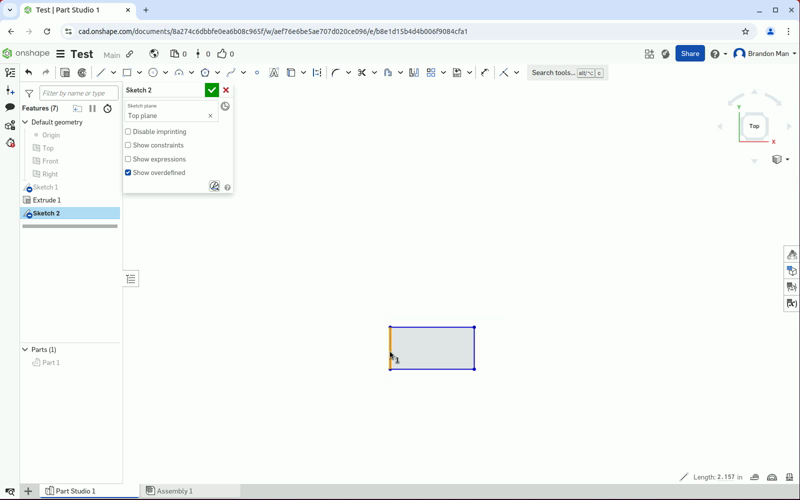
scroll(-6)
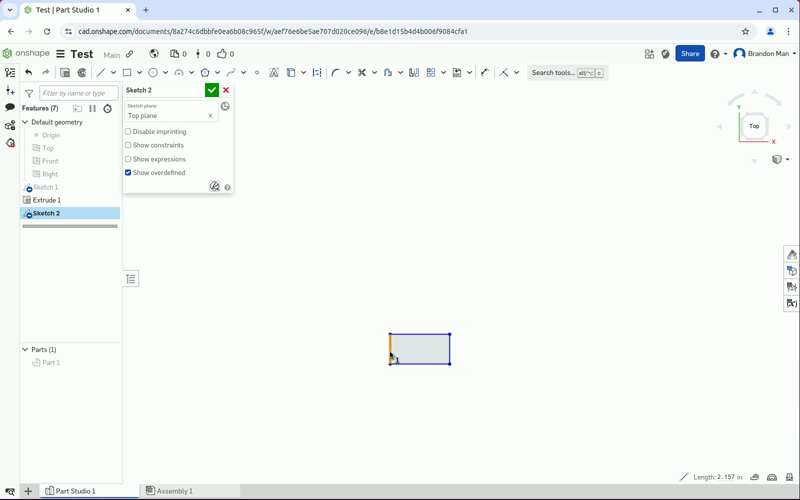
scroll(-6)
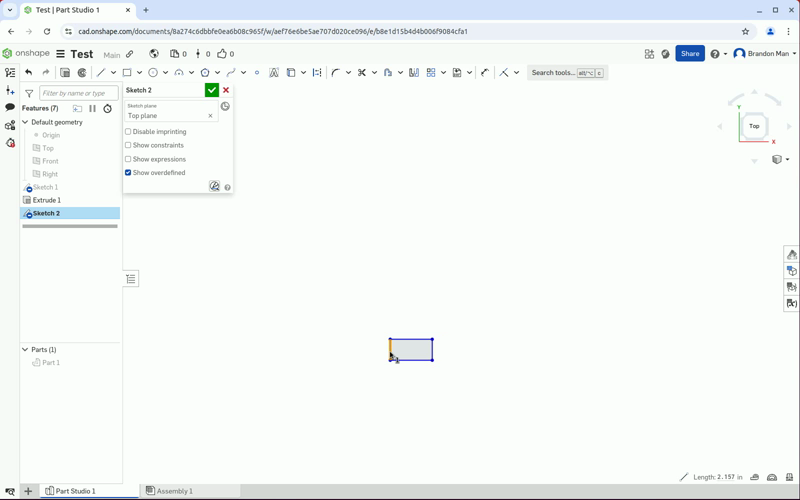
scroll(-6)
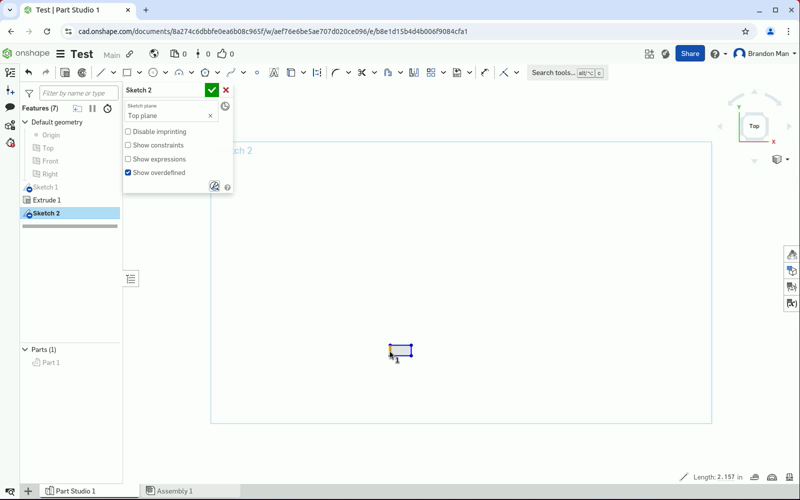
mouse_move(73, 352)
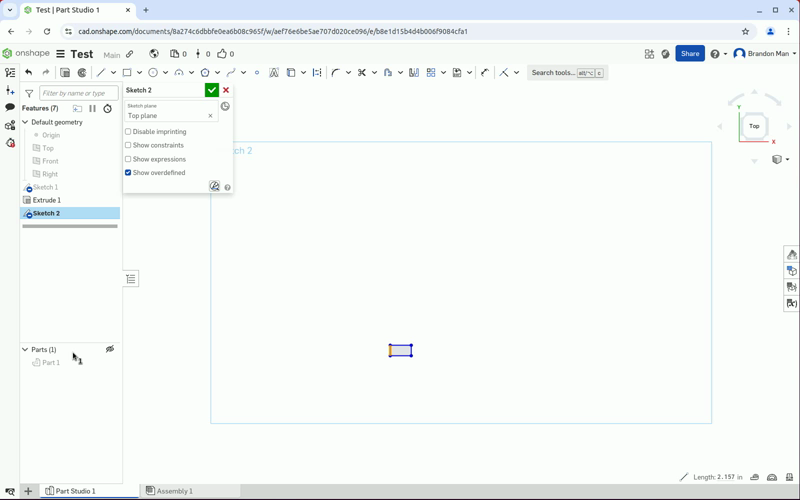
key(shift+y)
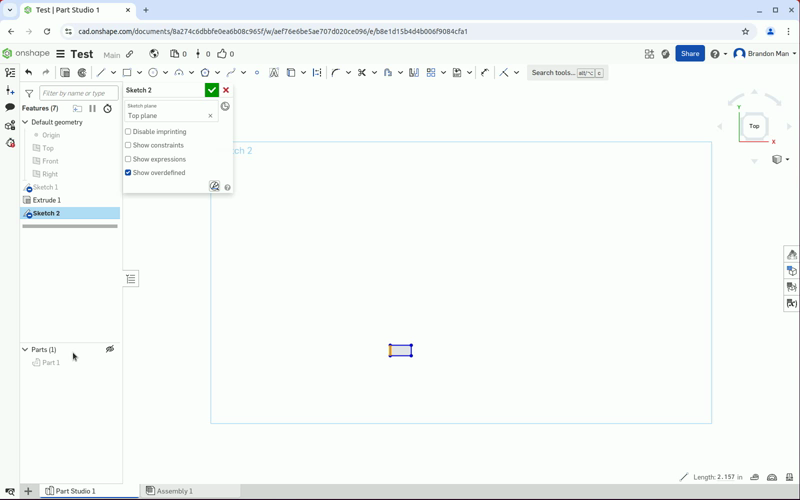
key(shift+e)
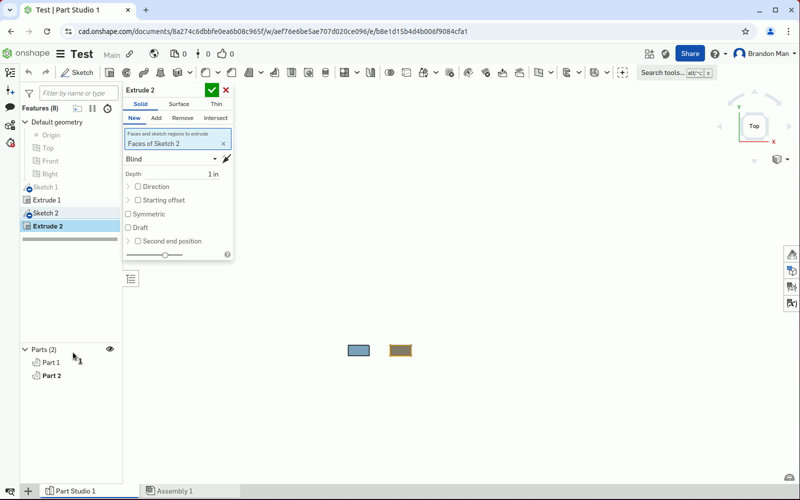
mouse_move(143, 106)
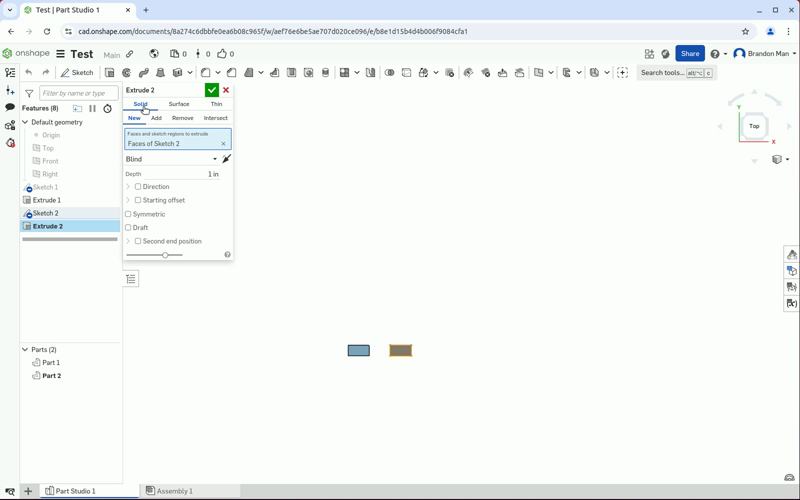
click(143, 106)
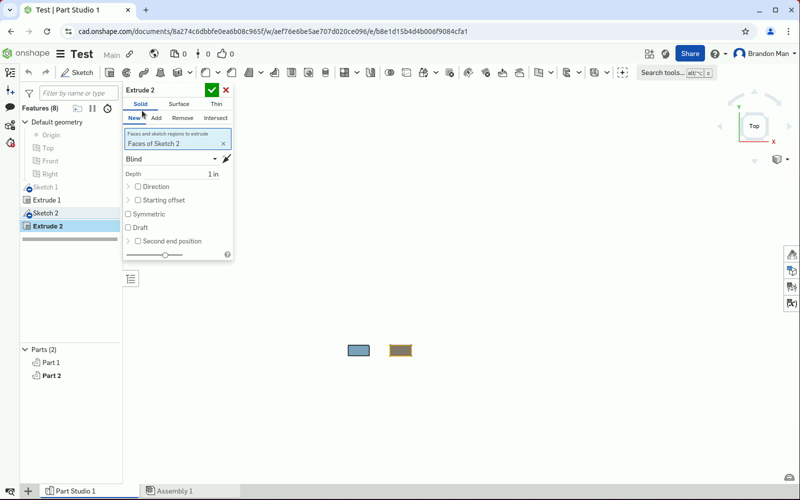
mouse_move(137, 120)
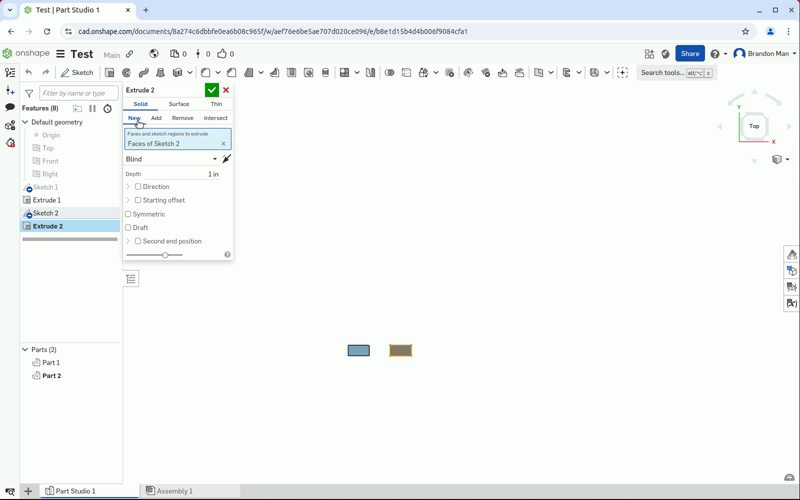
click(137, 120)
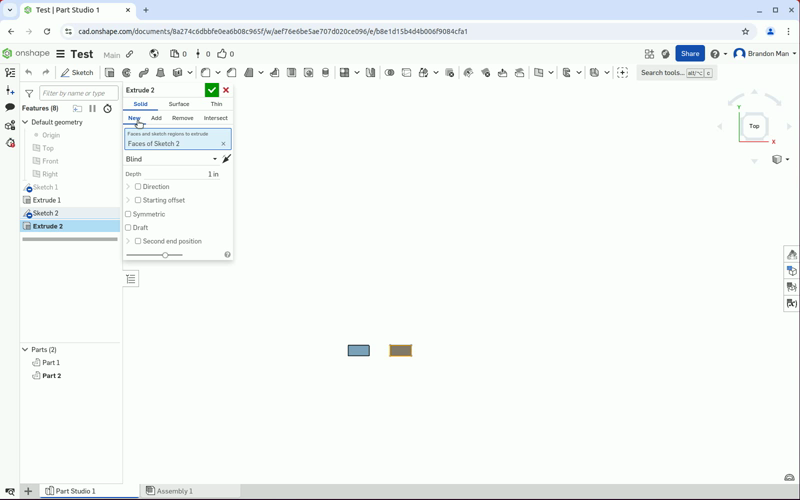
key(tab, 4)
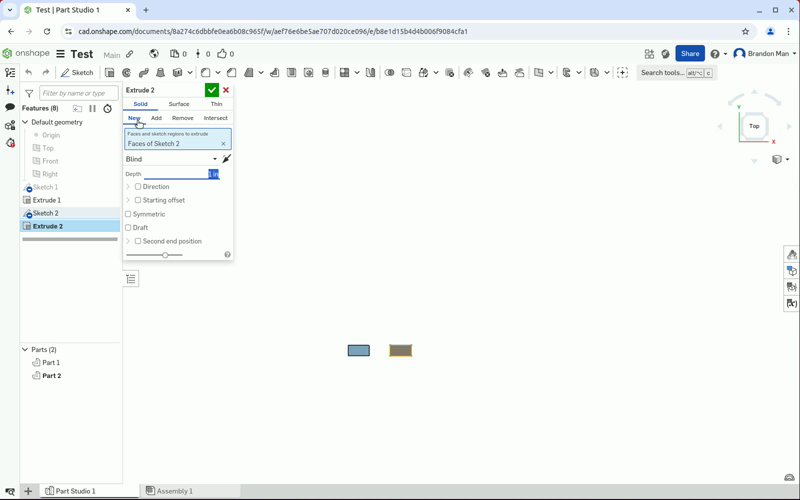
text(0.481)
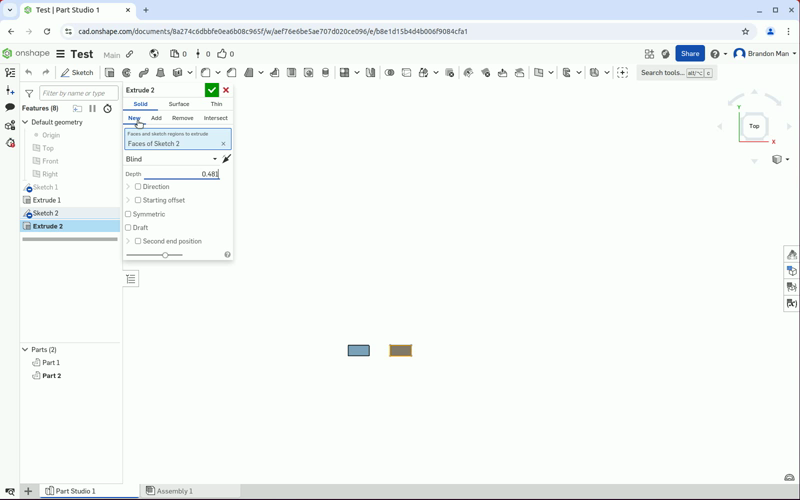
key(enter)
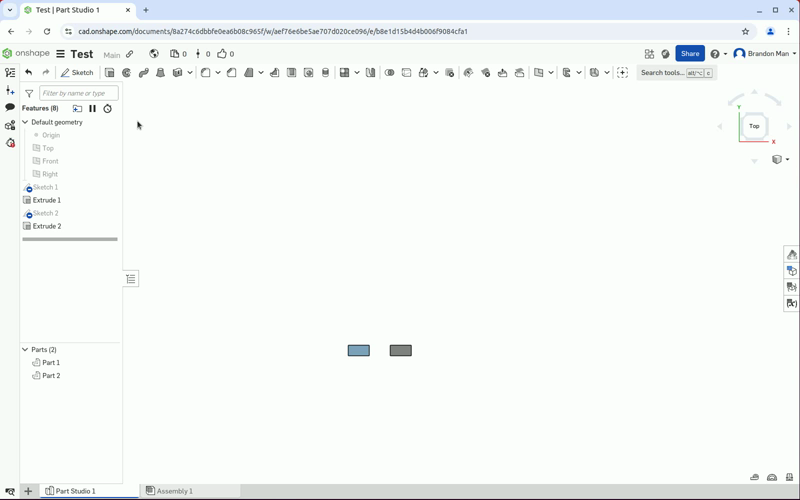
key(shift+h)
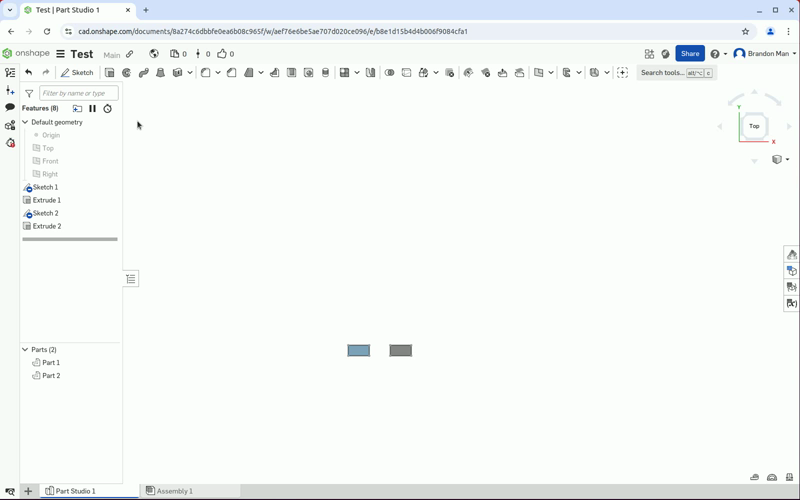
key(shift+h)
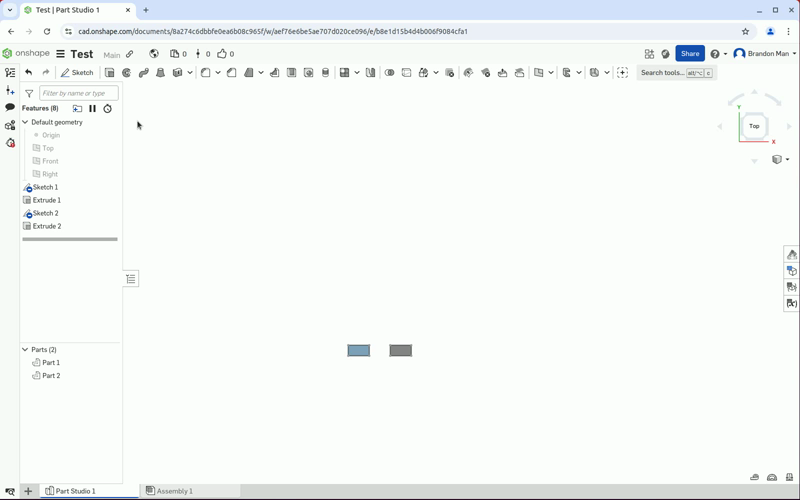
key(shift+7)
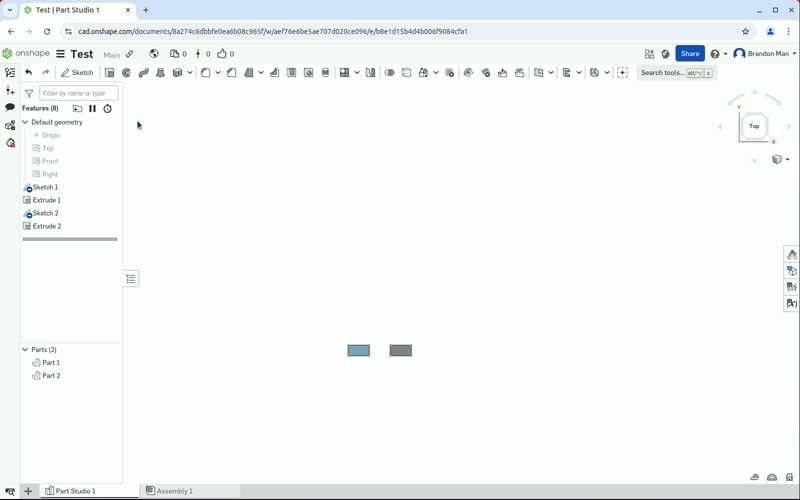
key(up, 3)
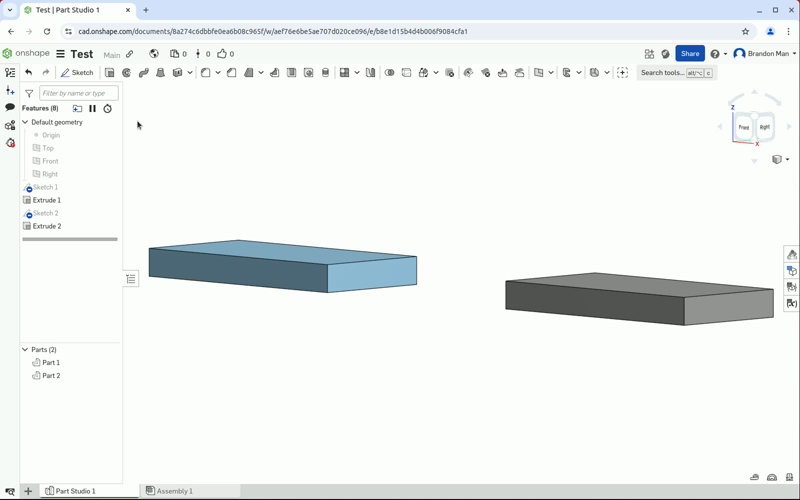
key(left, 3)
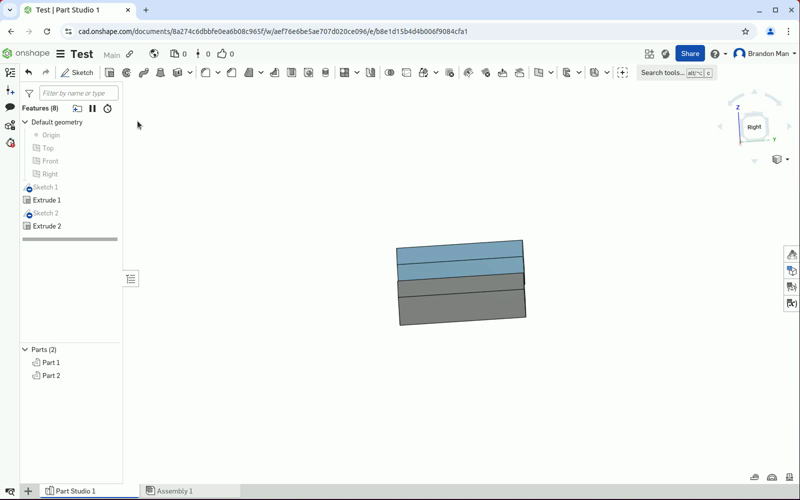
key(right, 3)
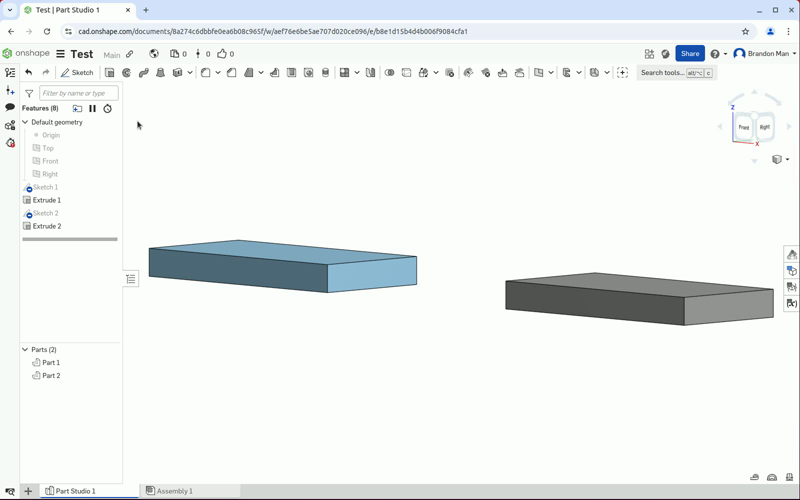
key(down, 3)
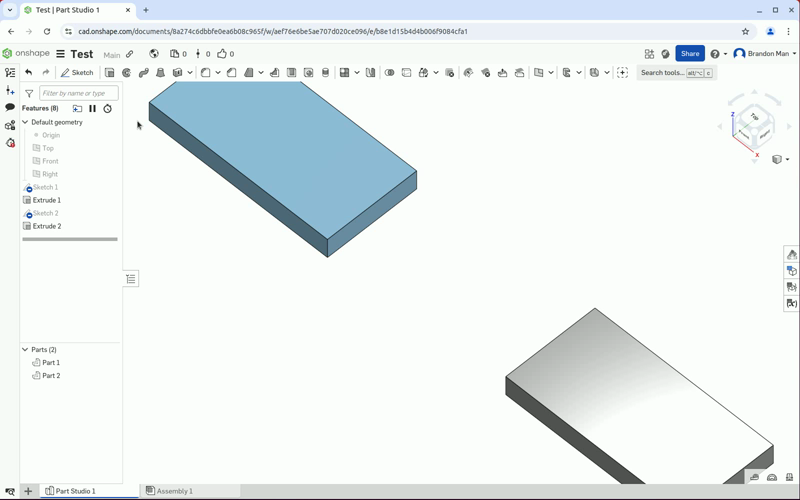
mouse_move(73, 189)
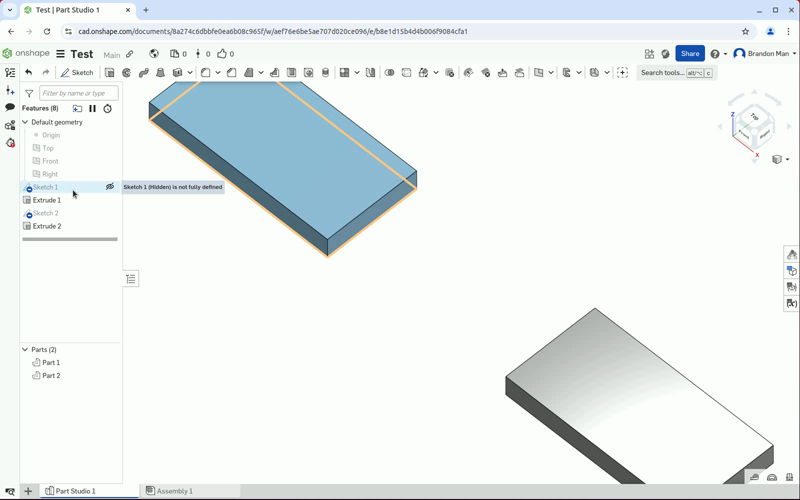
click(73, 189)